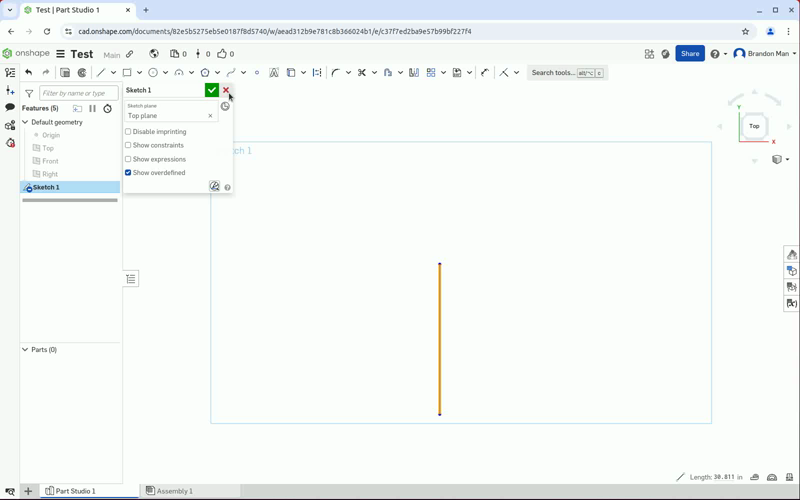
key(shift+h)
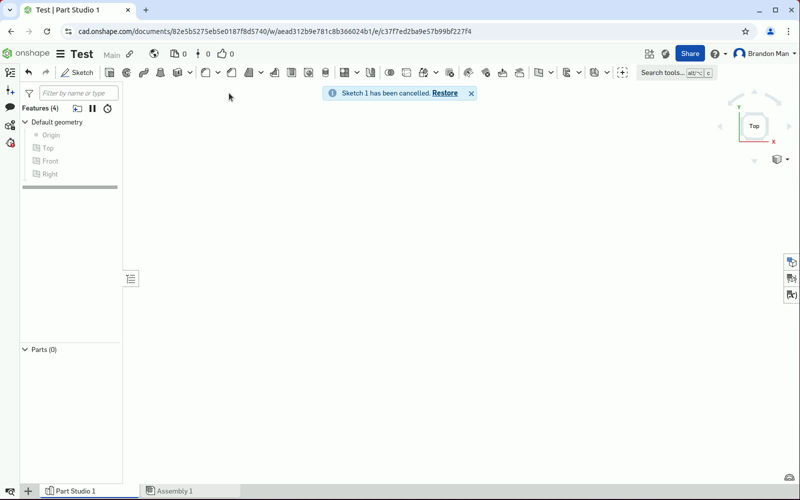
mouse_move(73, 352)
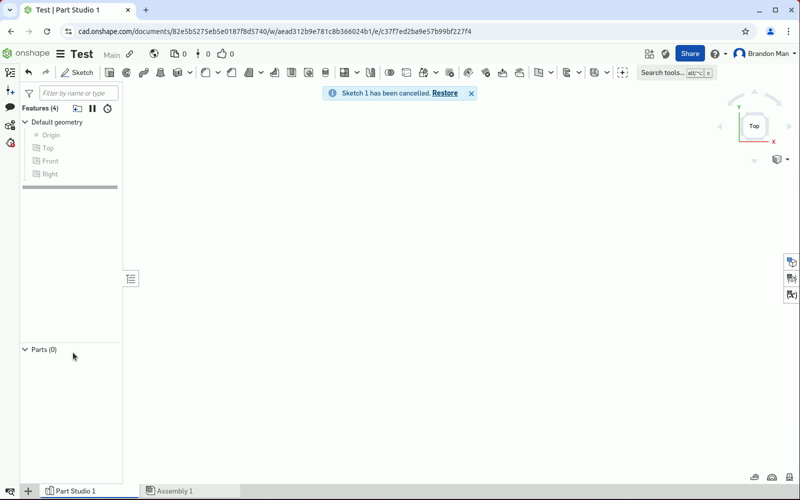
key(y)
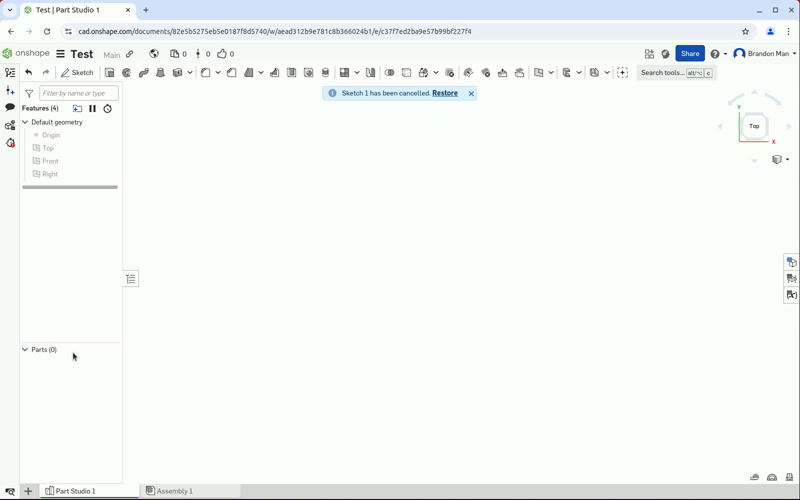
key(shift+p)
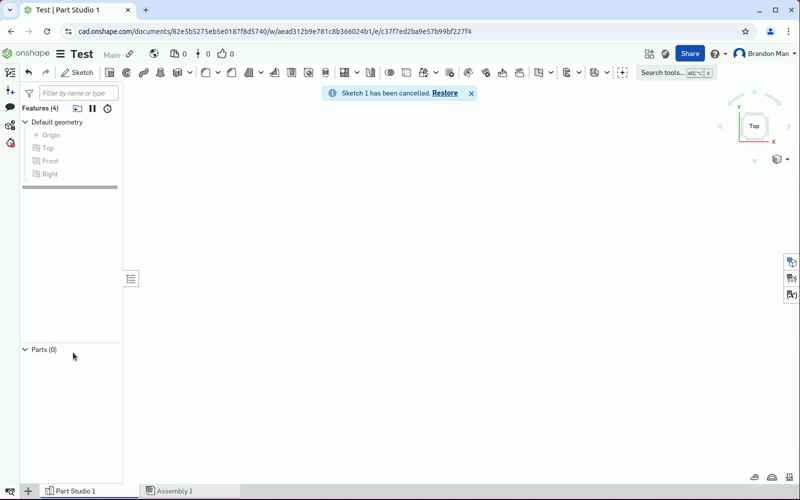
key(space)
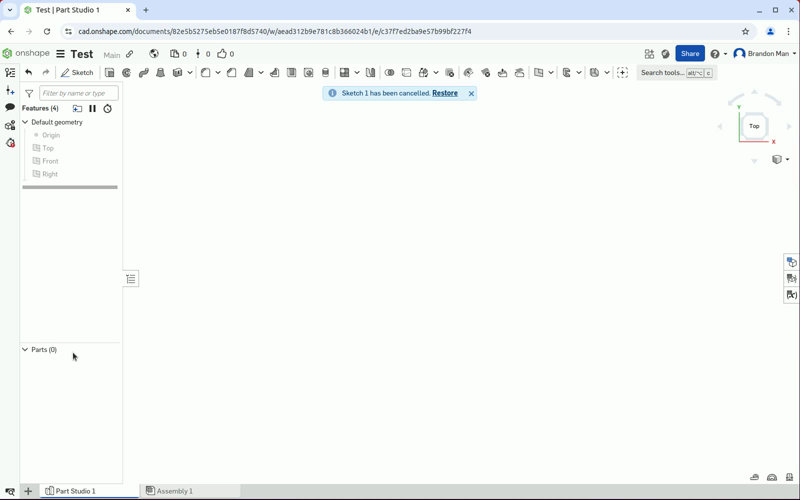
key_down(shift)
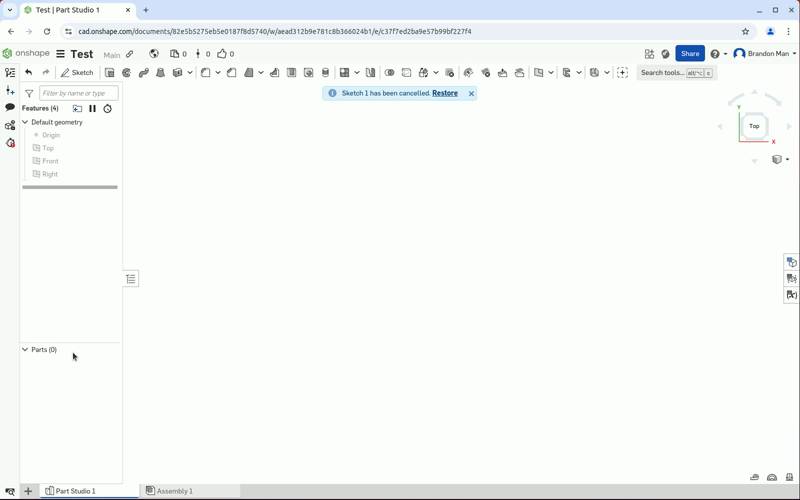
key(up)
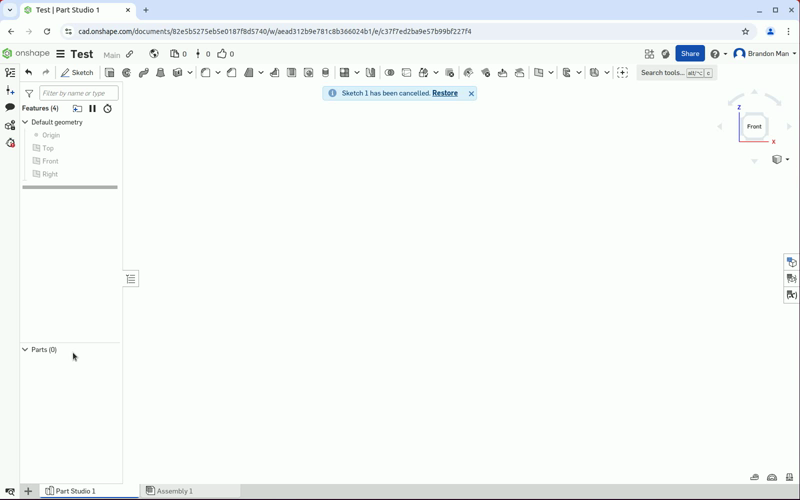
key_up(shift)
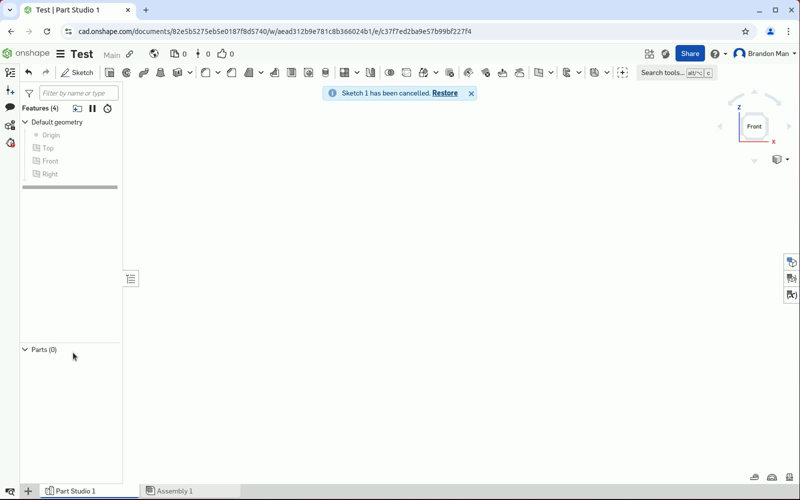
key(space)
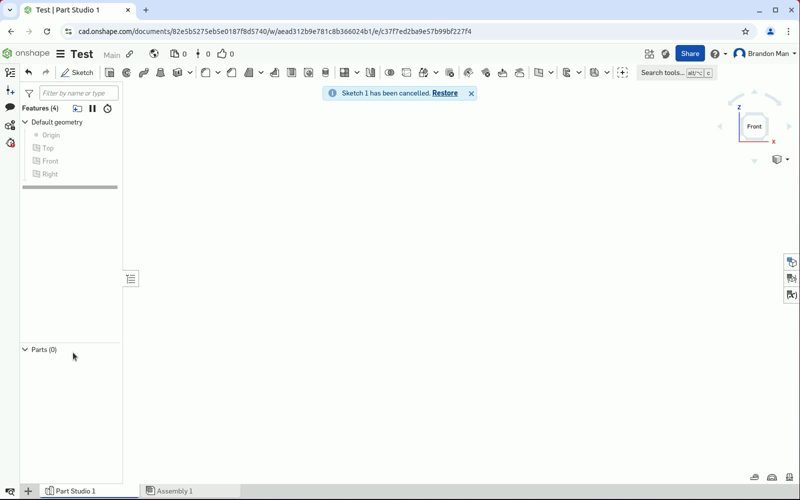
key_down(shift)
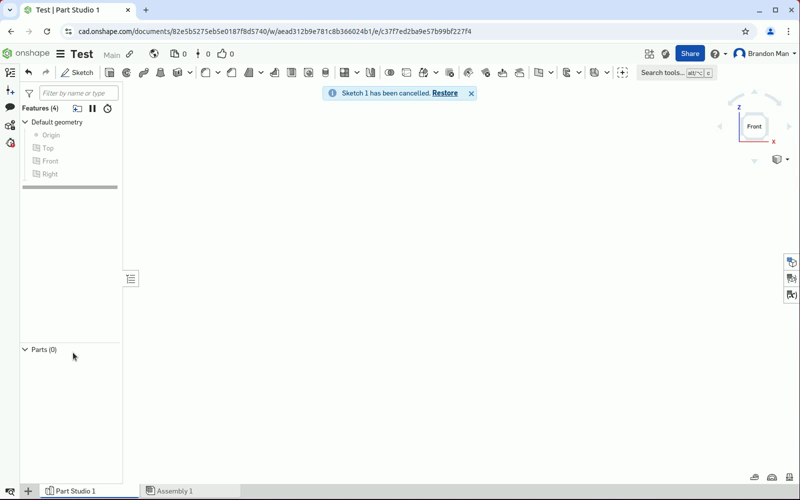
key(left)
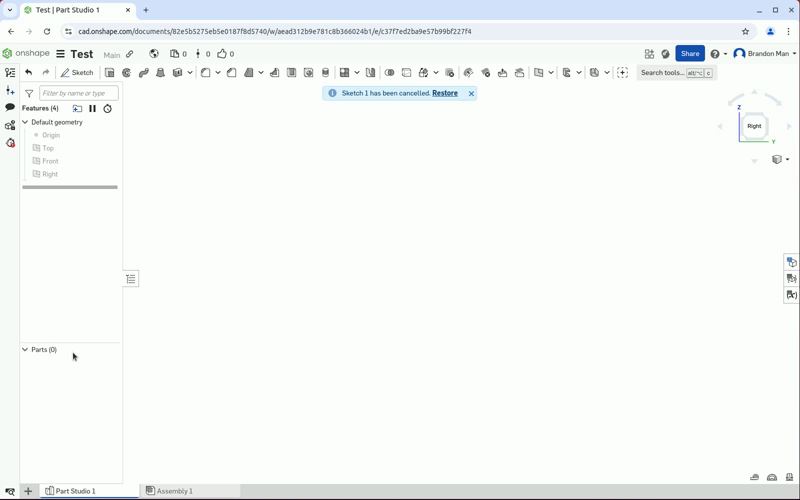
key_up(shift)
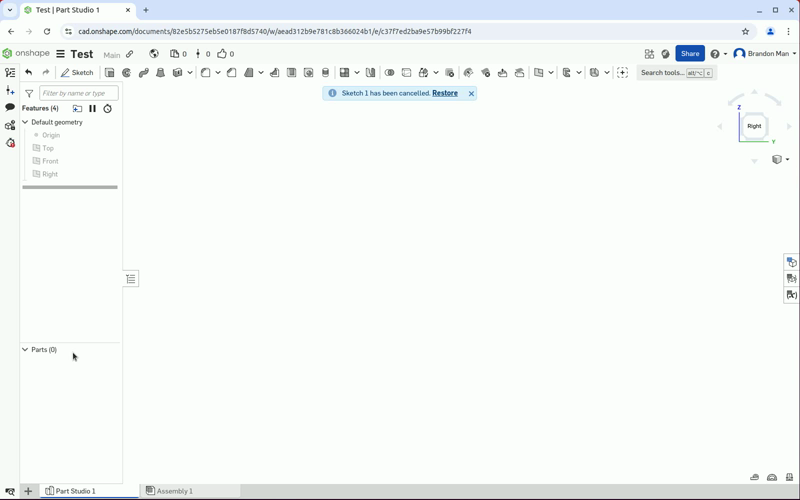
mouse_move(73, 352)
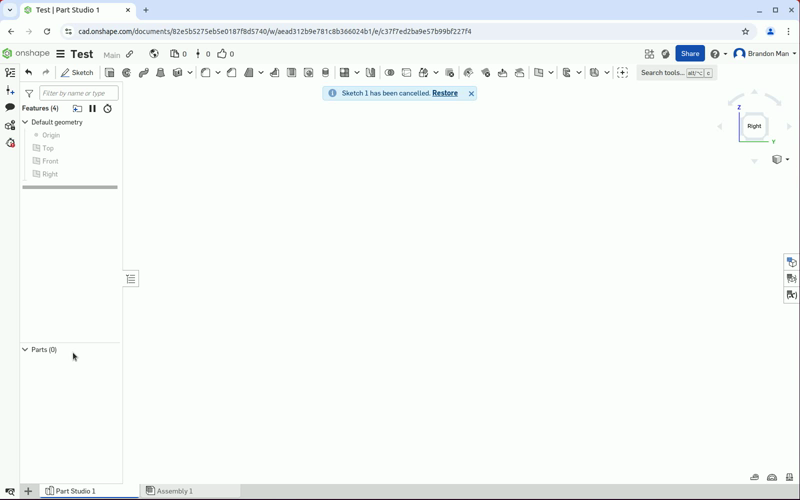
key(shift+y)
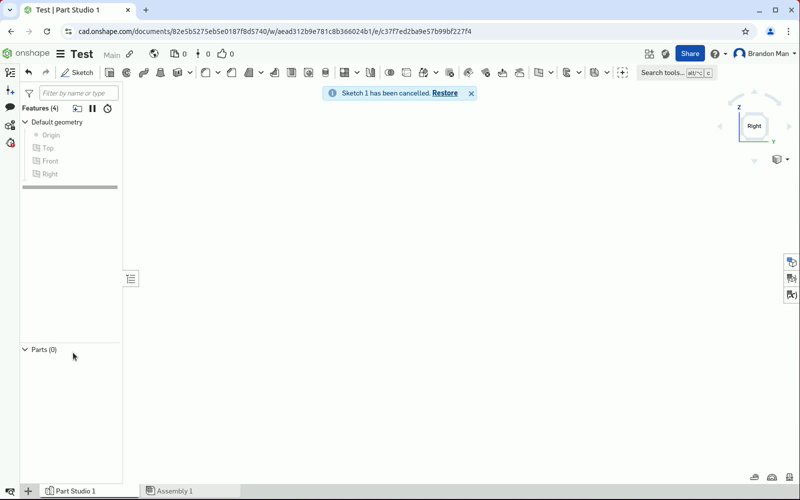
key(shift+s)
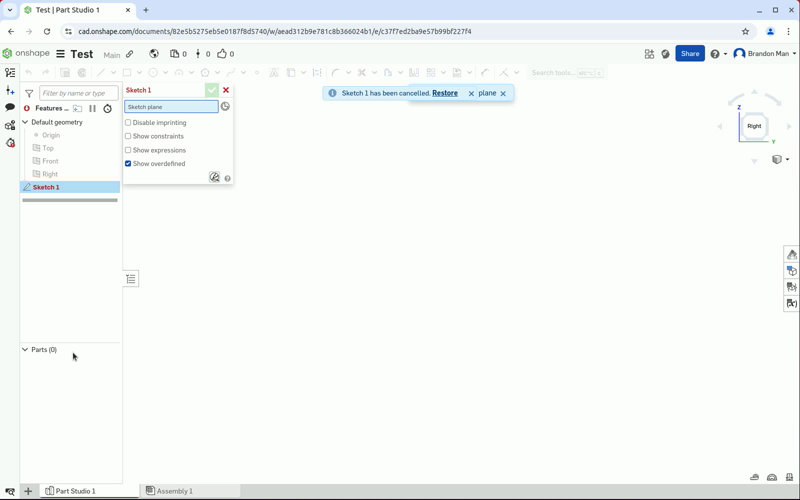
mouse_move(73, 176)
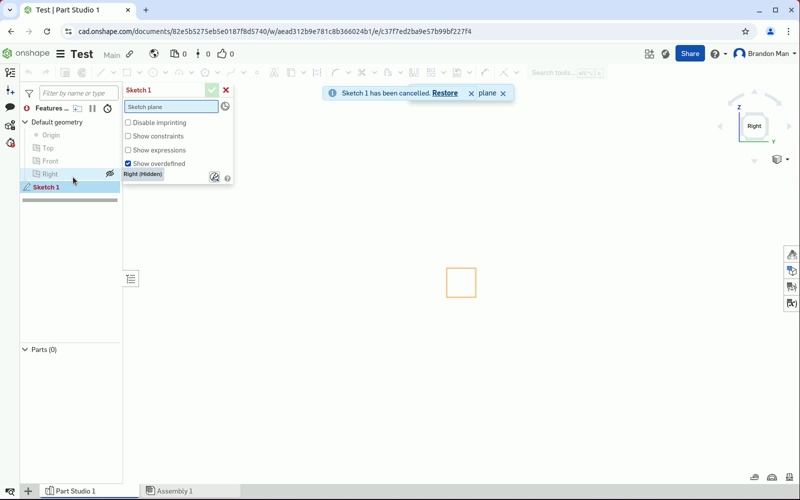
click(73, 176)
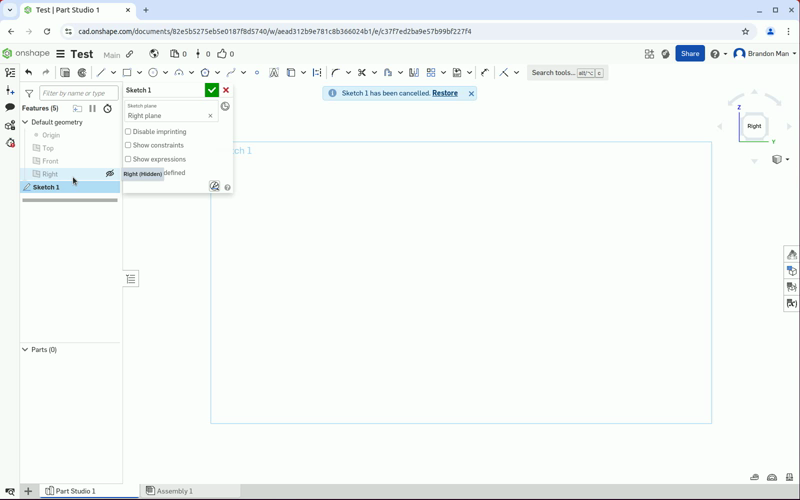
mouse_move(73, 352)
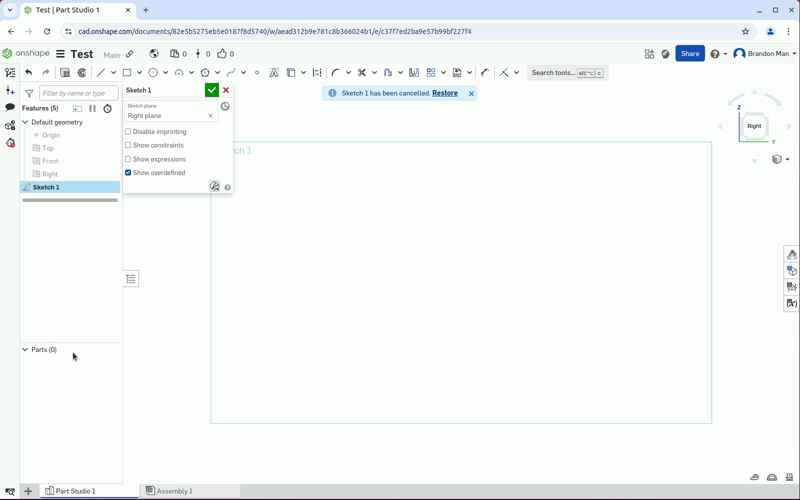
key(y)
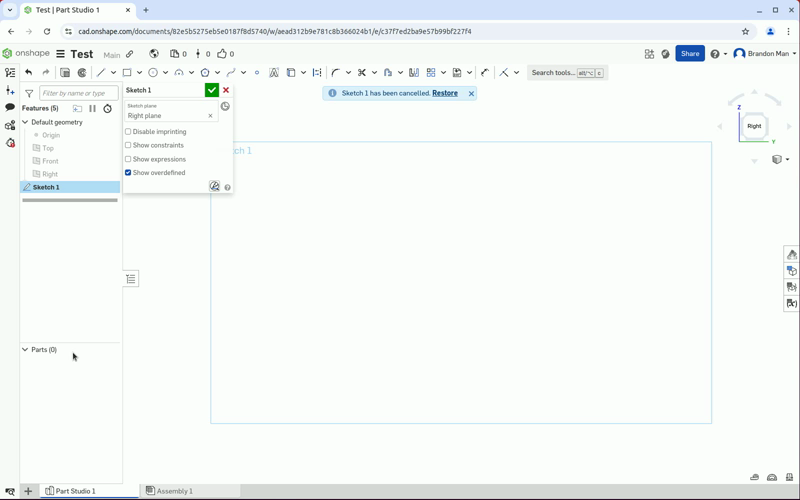
key(c)
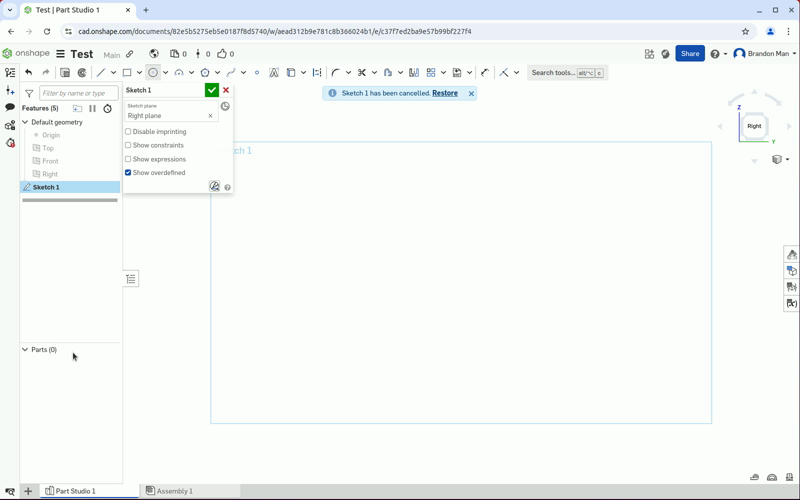
key_down(shift)
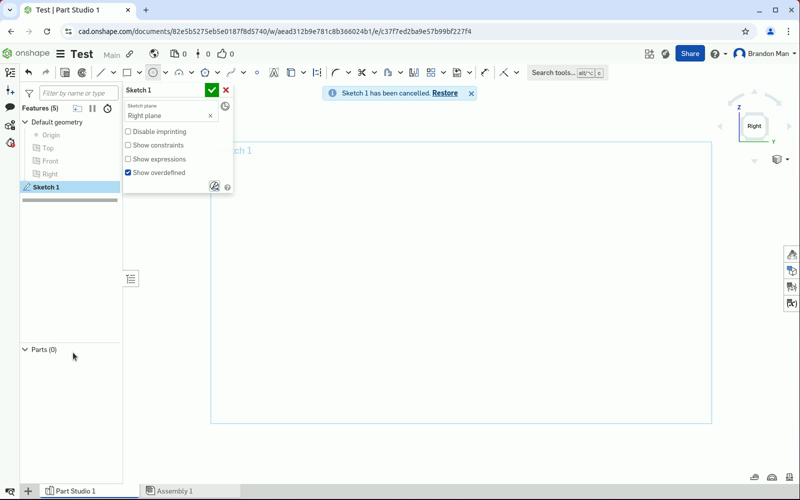
mouse_move(461, 282)
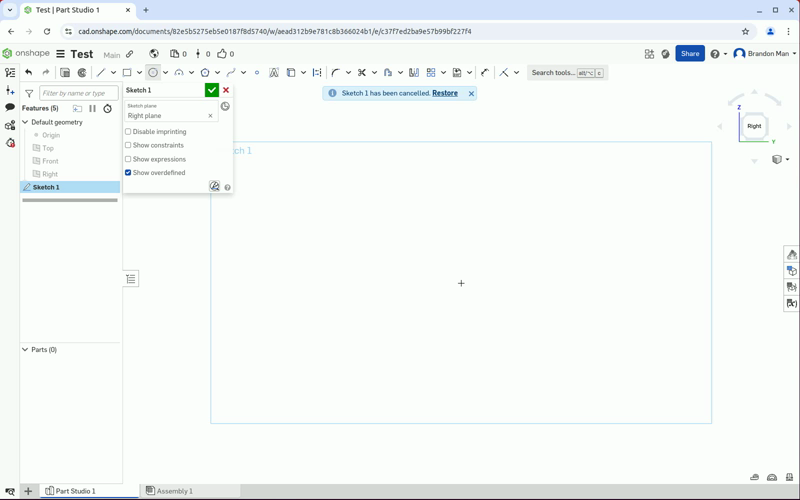
click(461, 282)
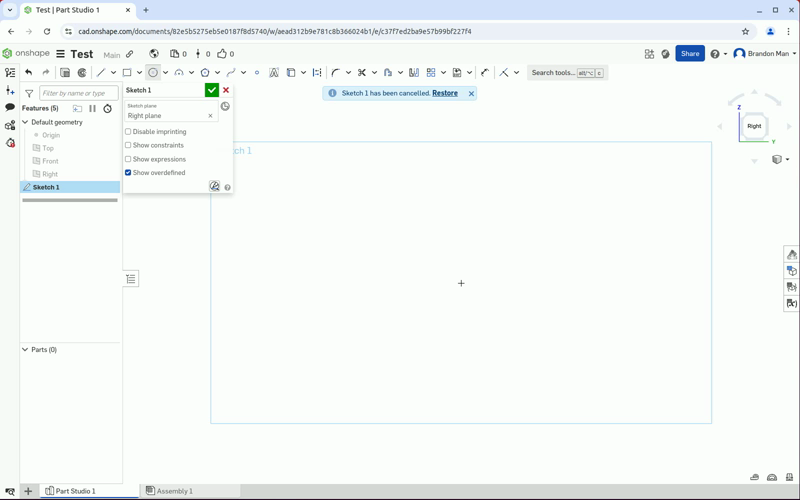
key_up(shift)
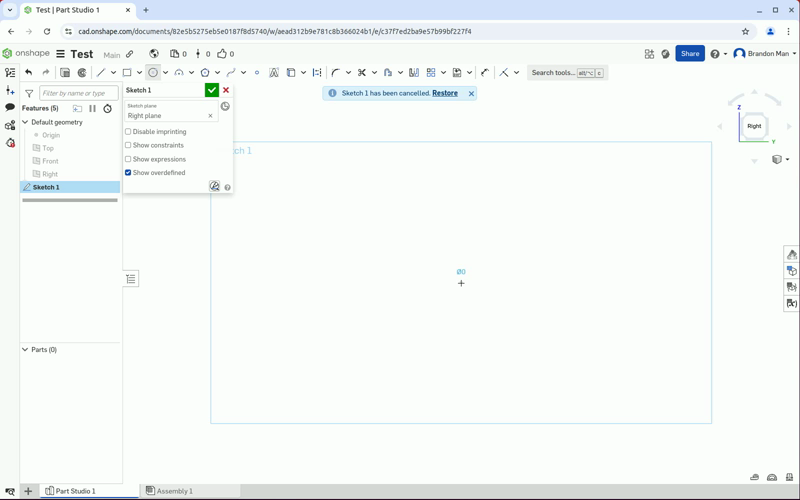
mouse_move(499, 282)
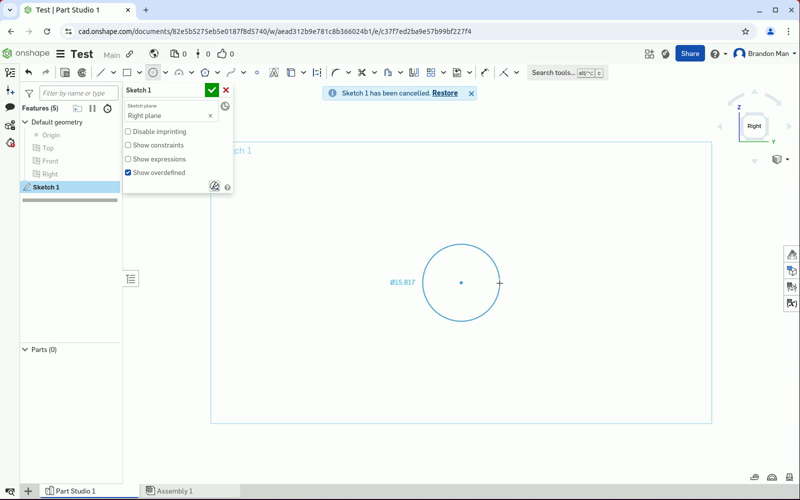
click(499, 282)
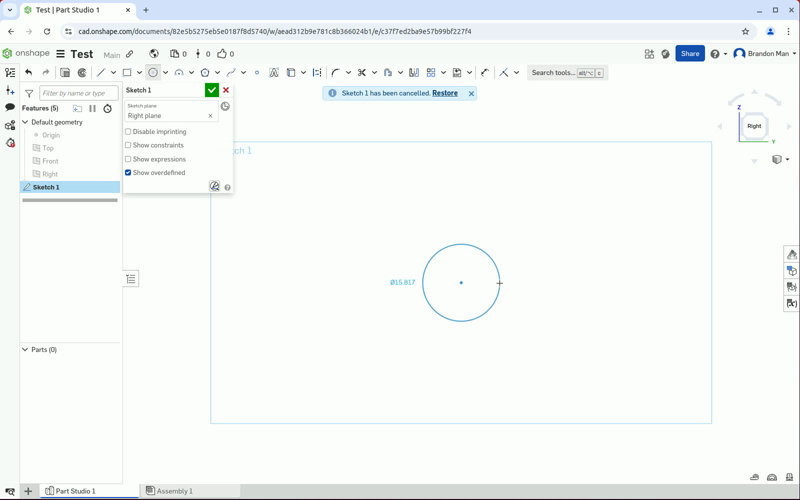
key(esc)
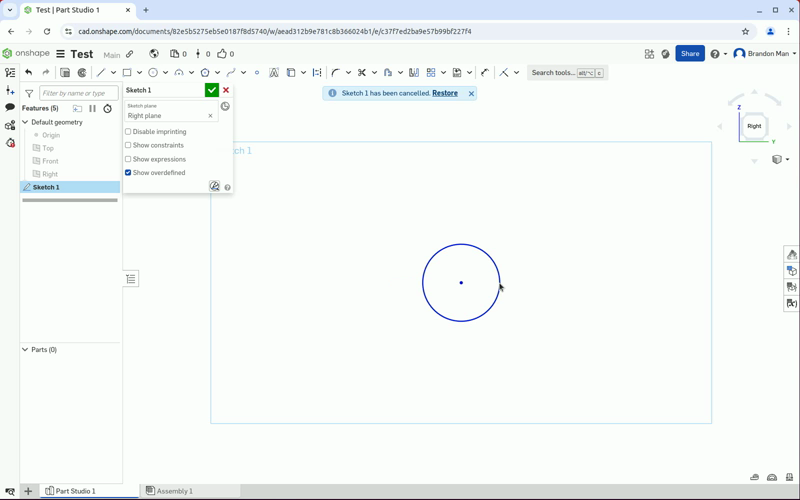
key(c)
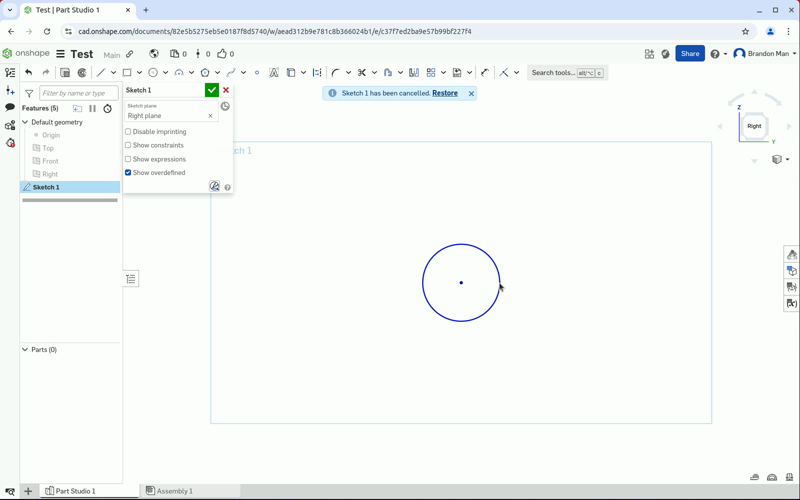
key_down(shift)
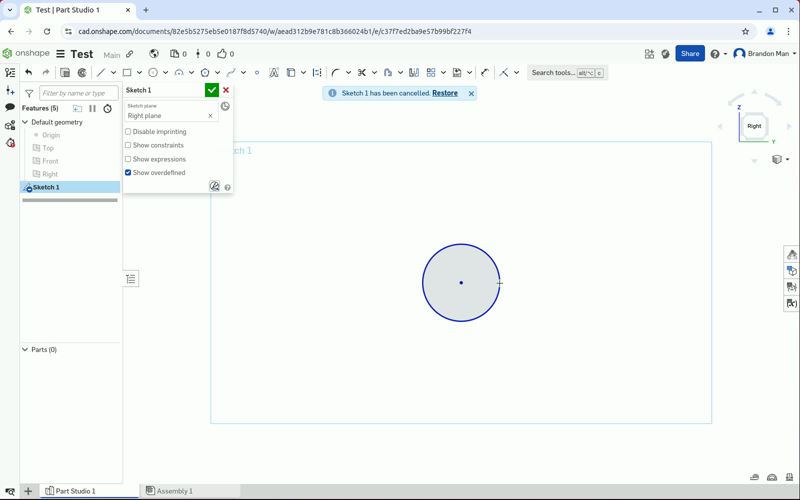
mouse_move(461, 282)
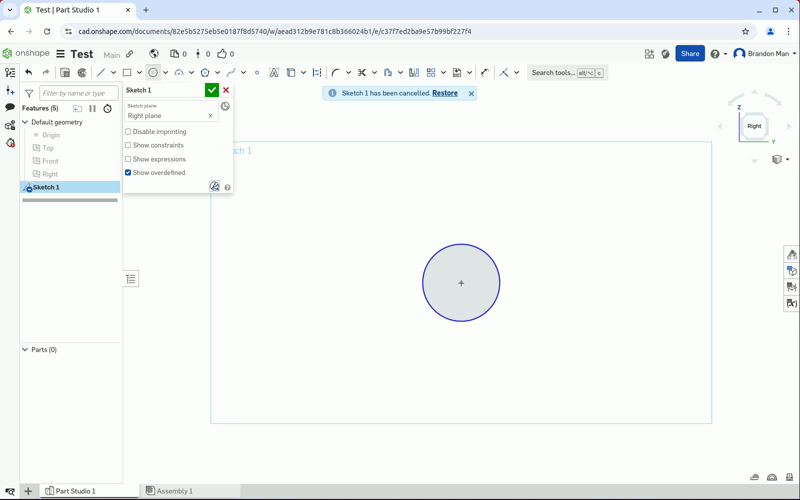
click(461, 282)
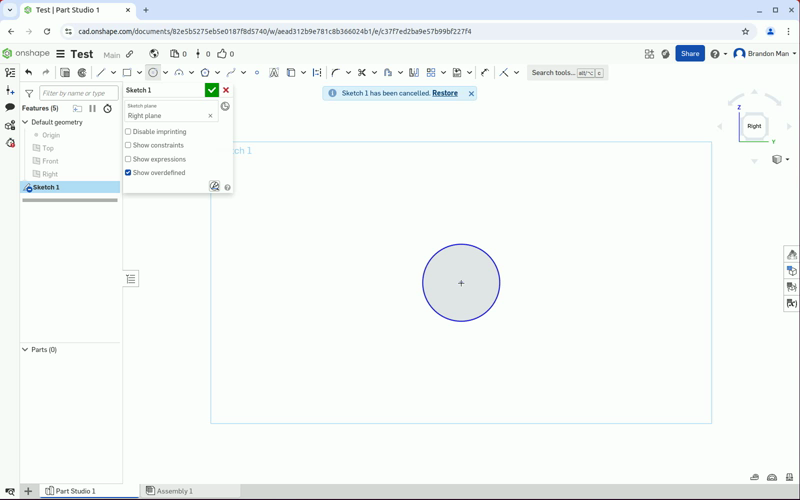
key_up(shift)
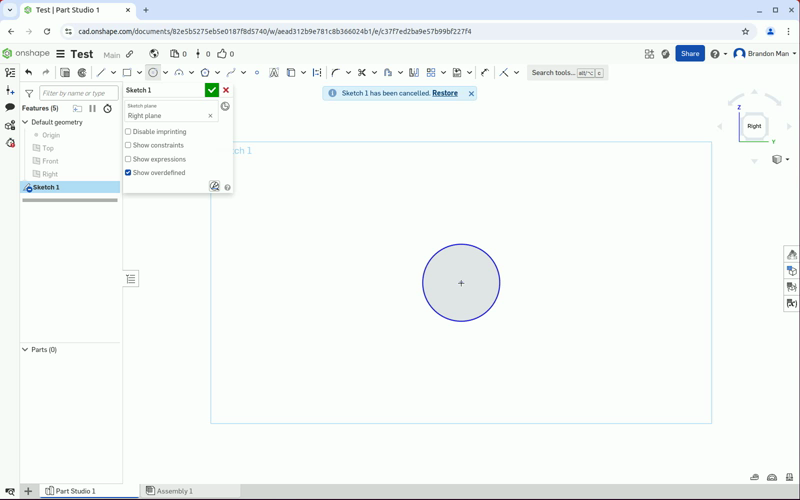
mouse_move(472, 282)
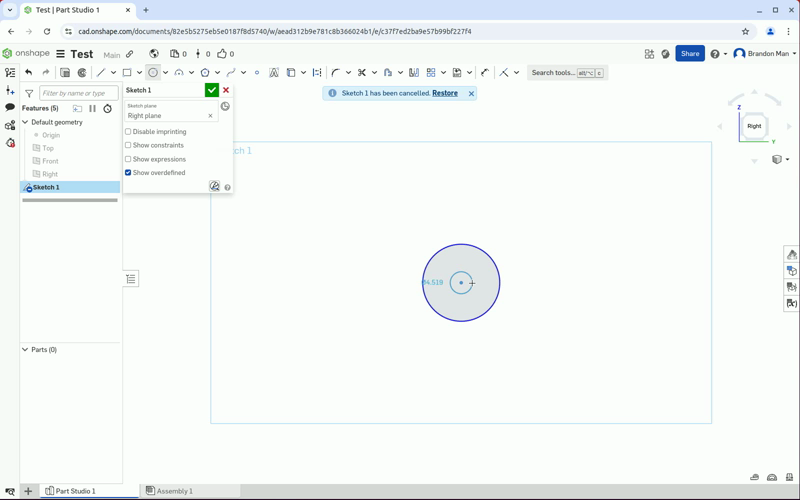
click(472, 282)
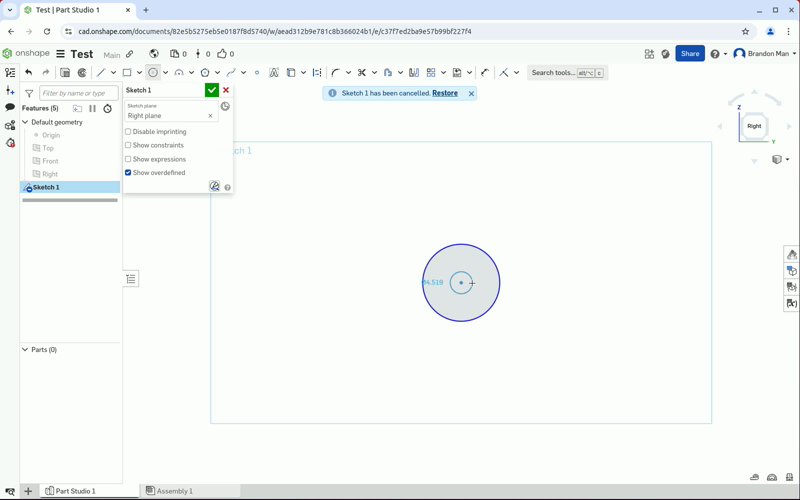
key(esc)
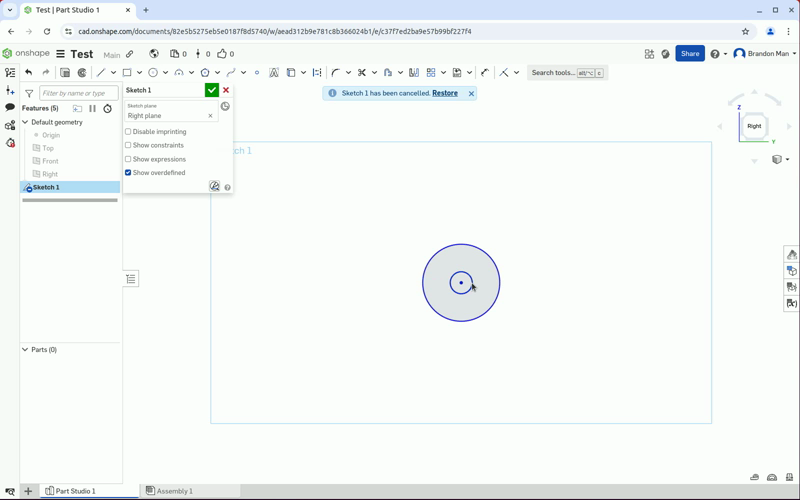
mouse_move(488, 261)
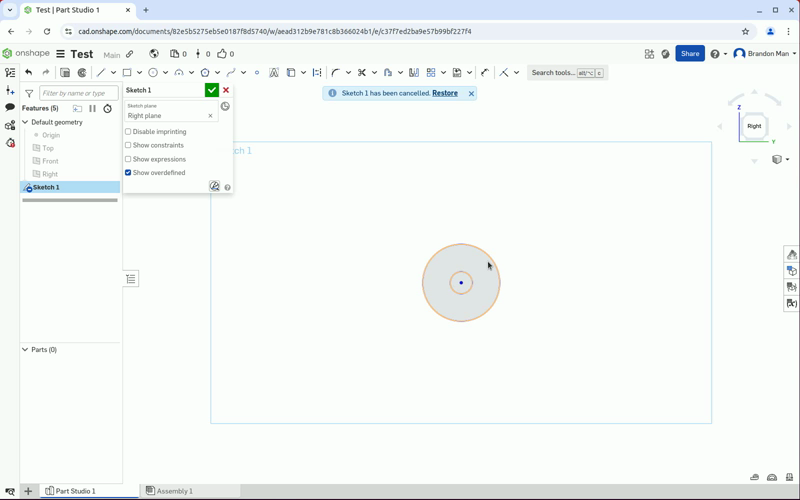
click(488, 261)
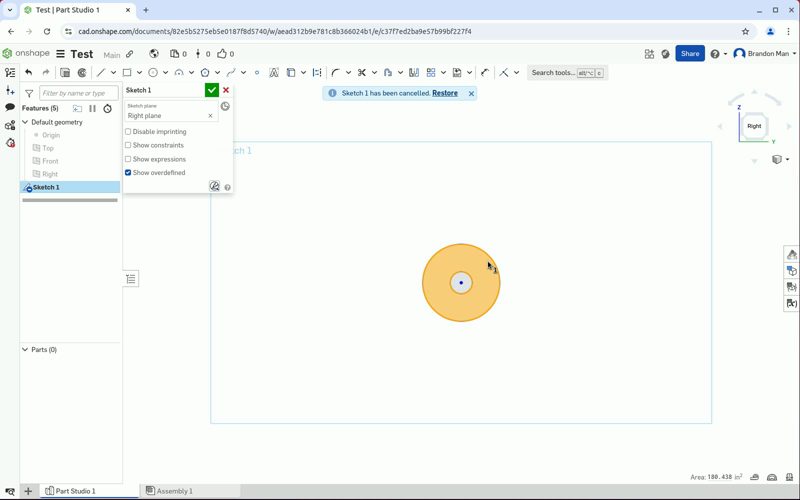
mouse_move(73, 352)
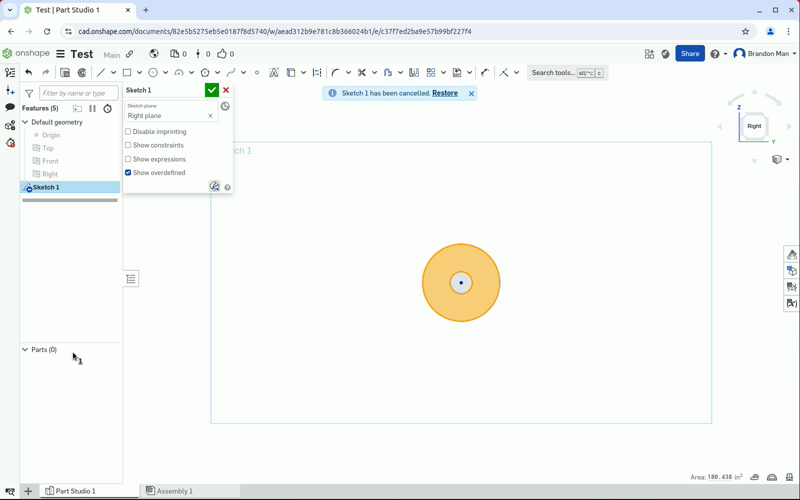
key(shift+y)
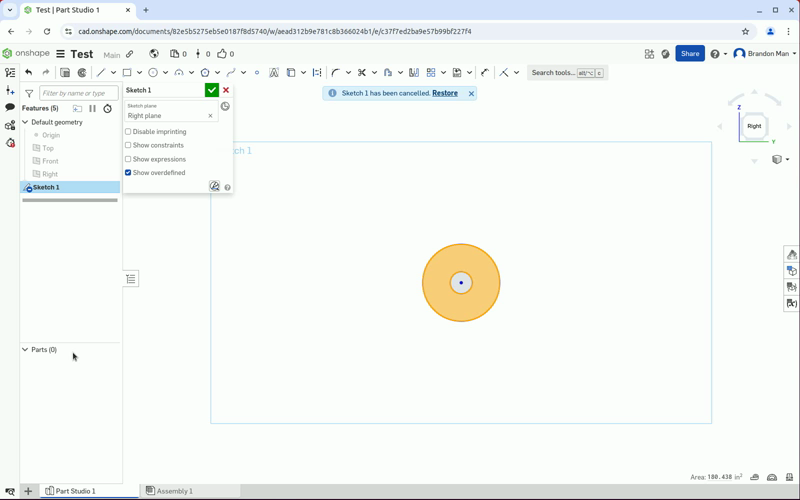
key(shift+e)
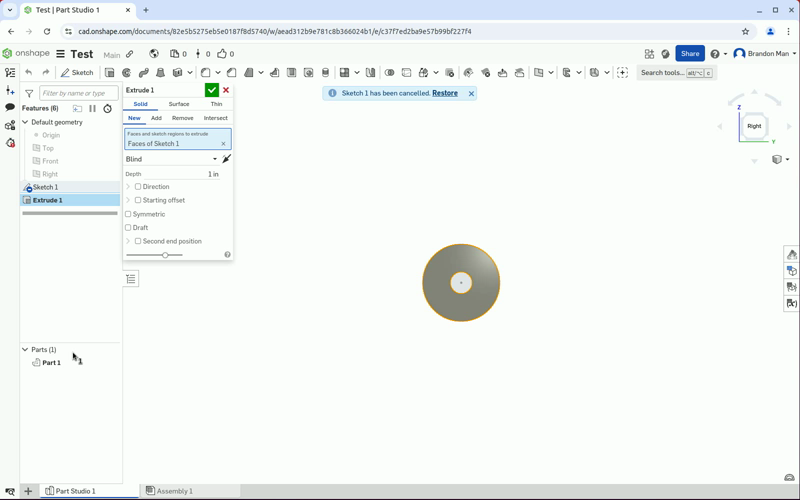
mouse_move(143, 106)
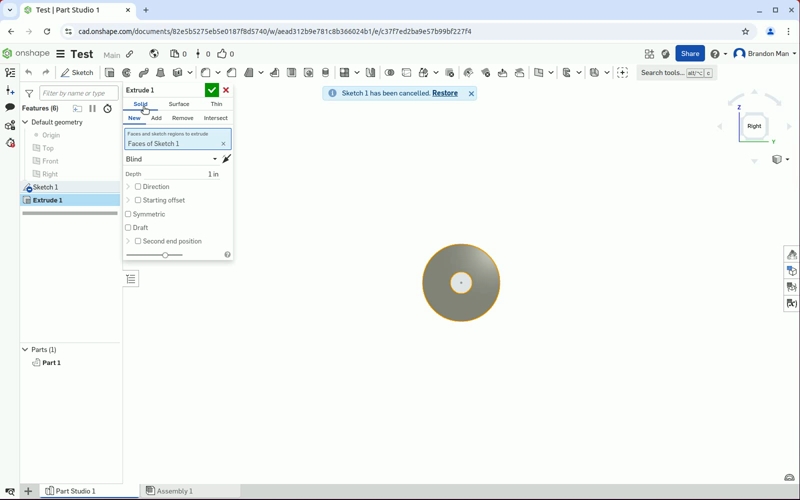
click(143, 106)
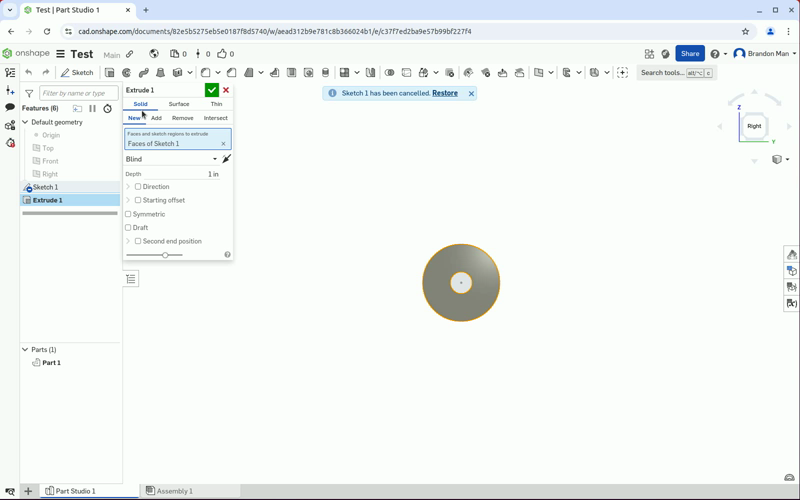
mouse_move(137, 120)
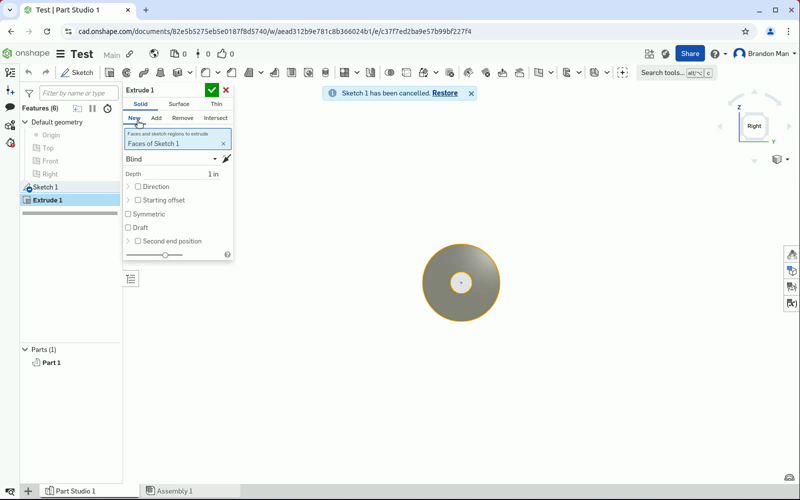
click(137, 120)
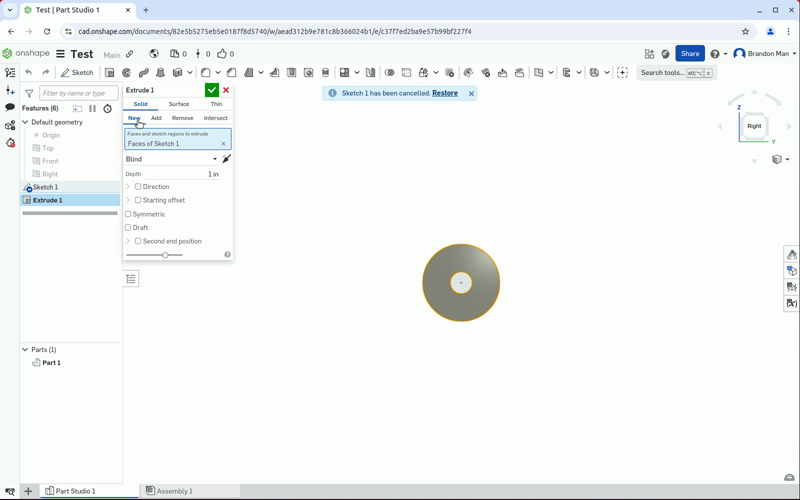
key(tab, 4)
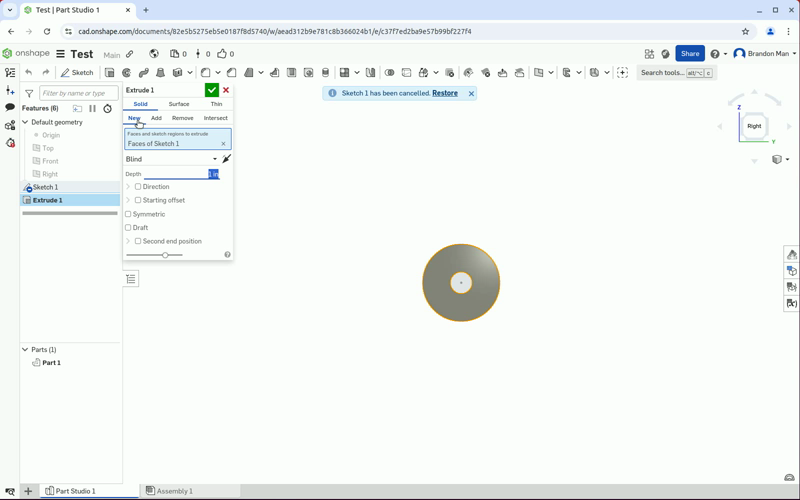
text(23.108)
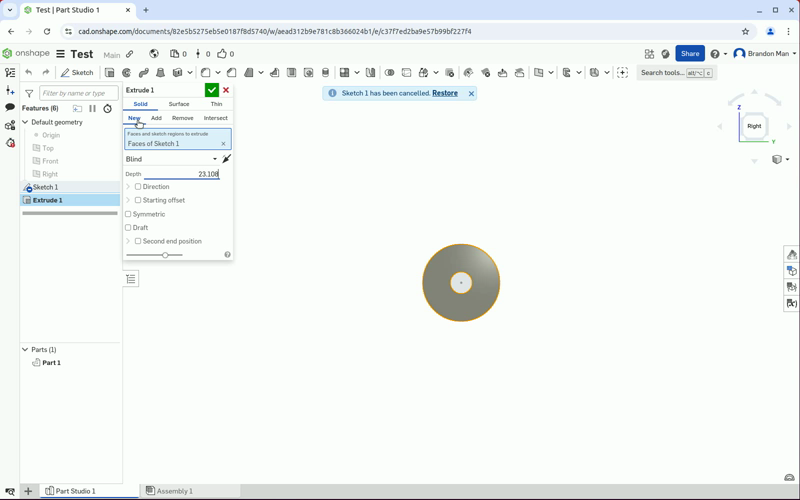
key(enter)
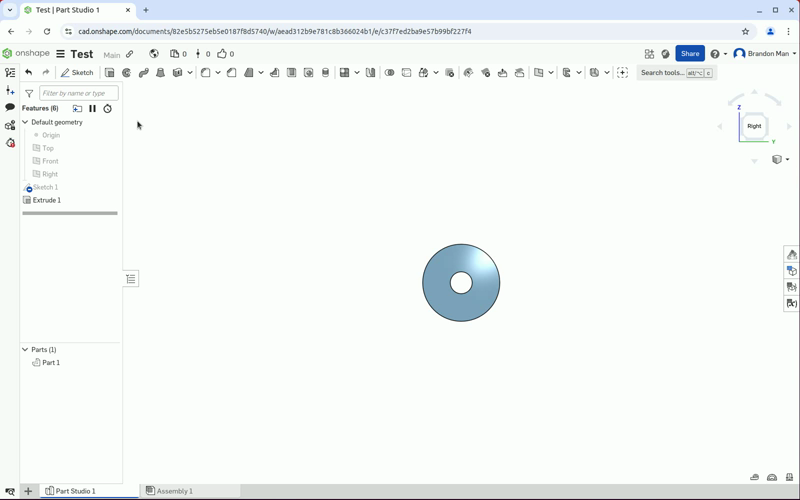
key(shift+h)
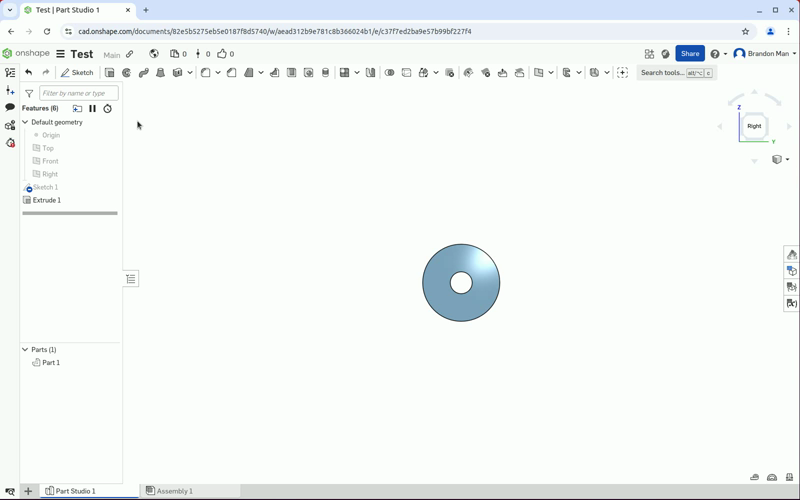
key(shift+h)
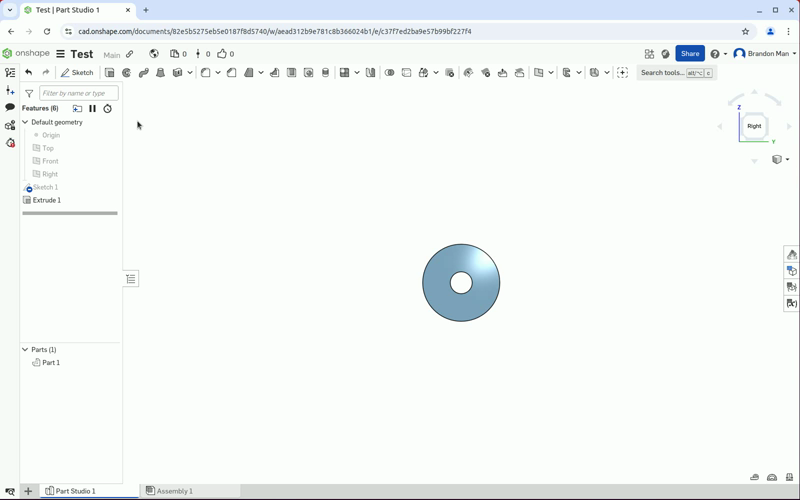
mouse_move(73, 189)
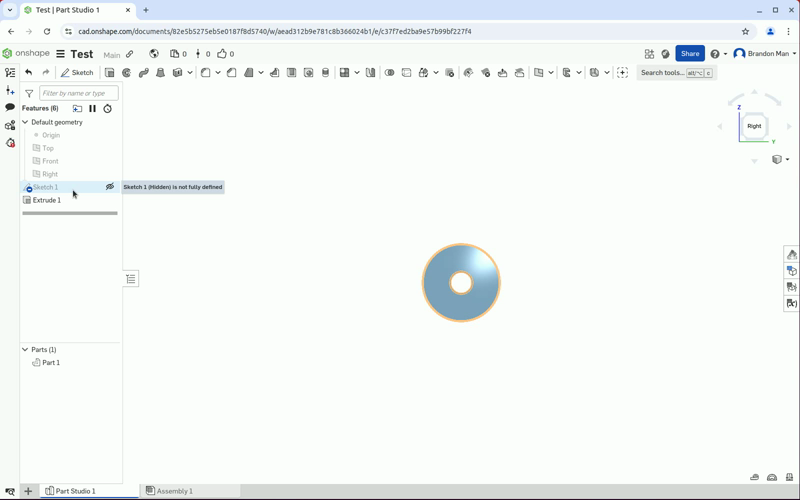
click(73, 189)
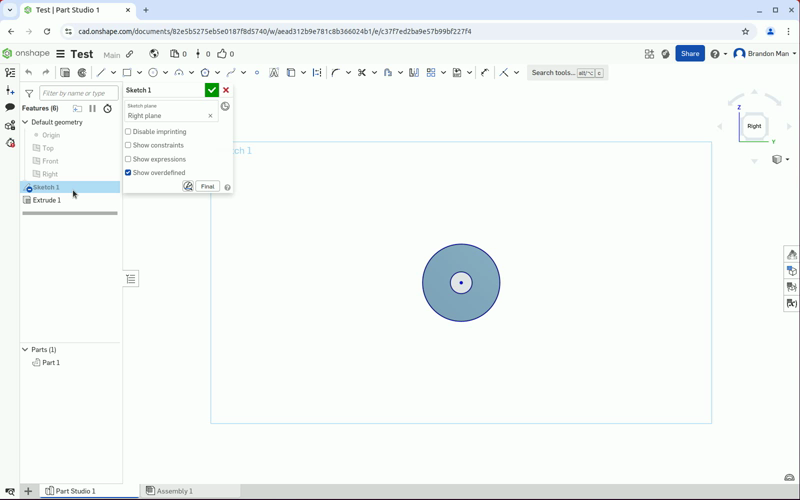
mouse_move(229, 92)
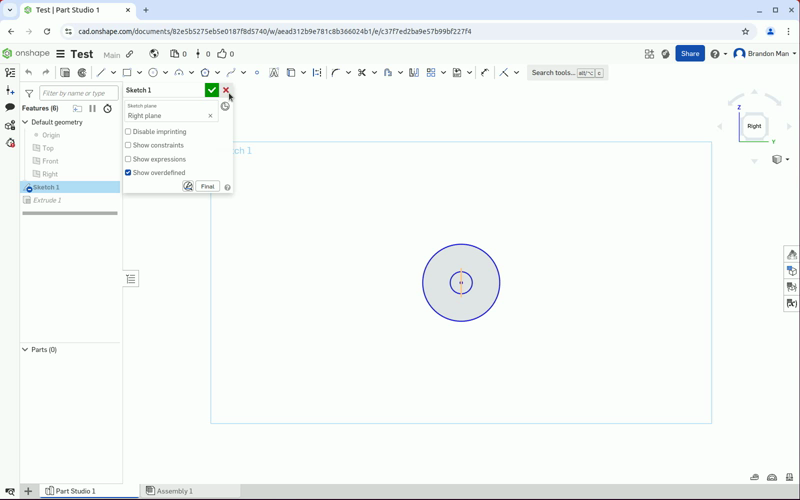
click(229, 92)
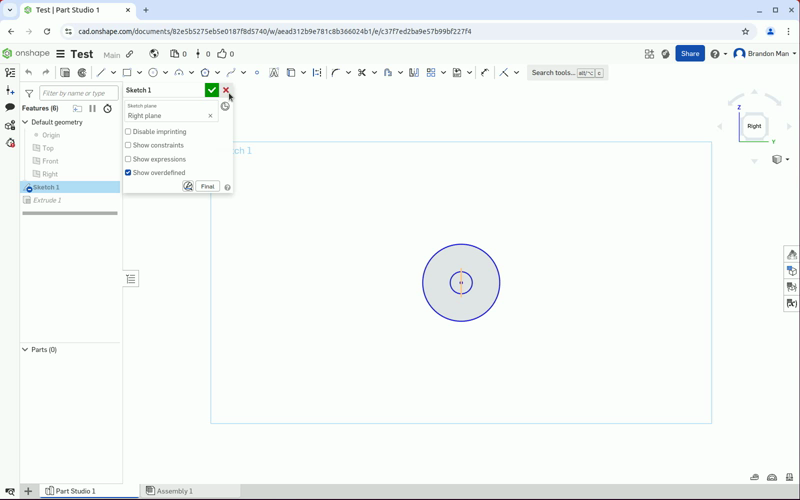
key(shift+s)
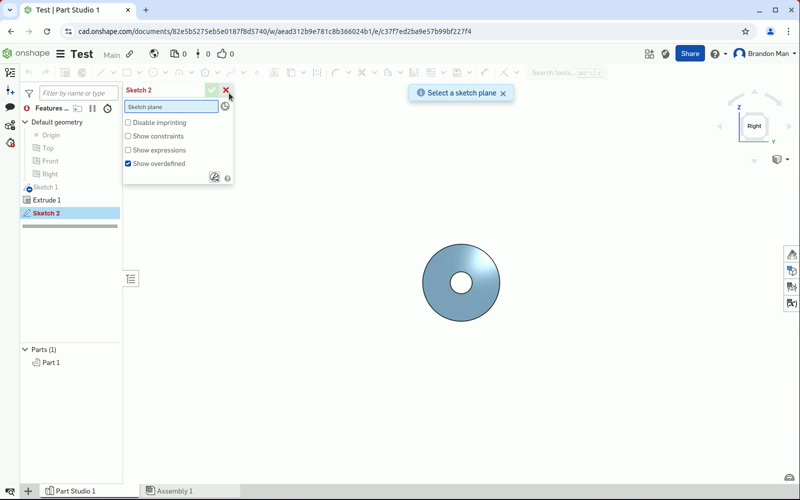
mouse_move(73, 176)
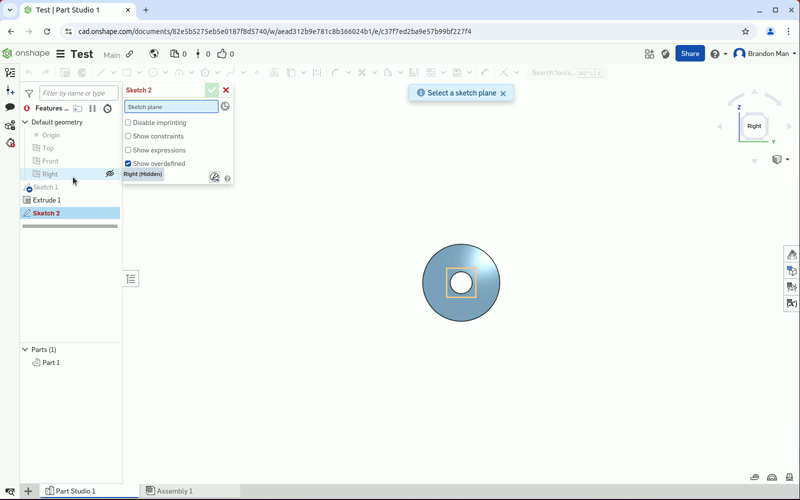
click(73, 176)
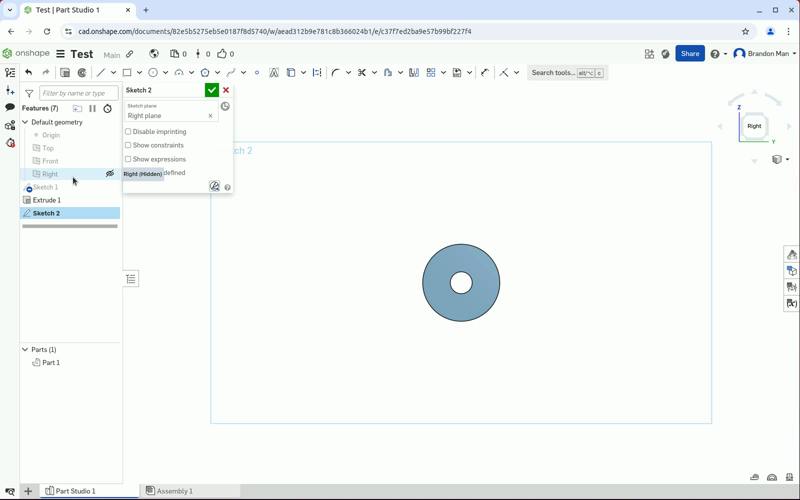
mouse_move(73, 352)
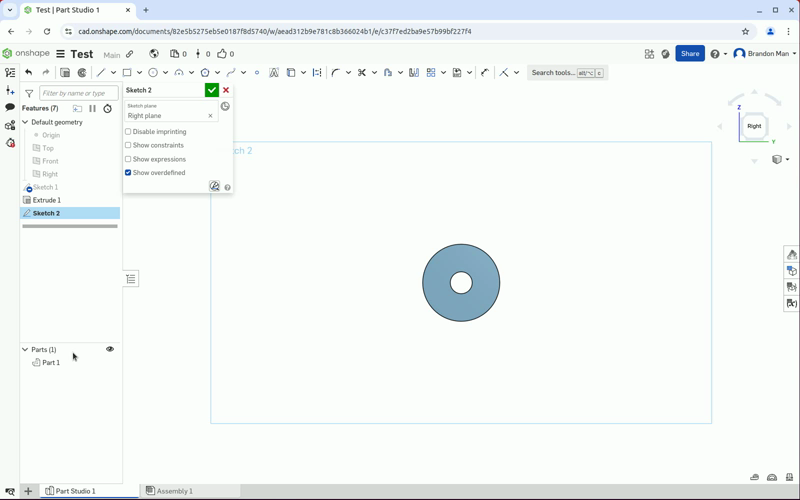
key(y)
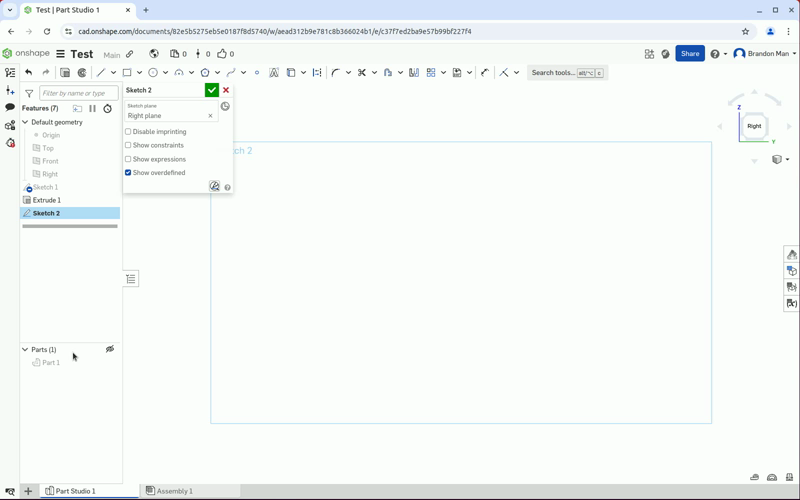
key(c)
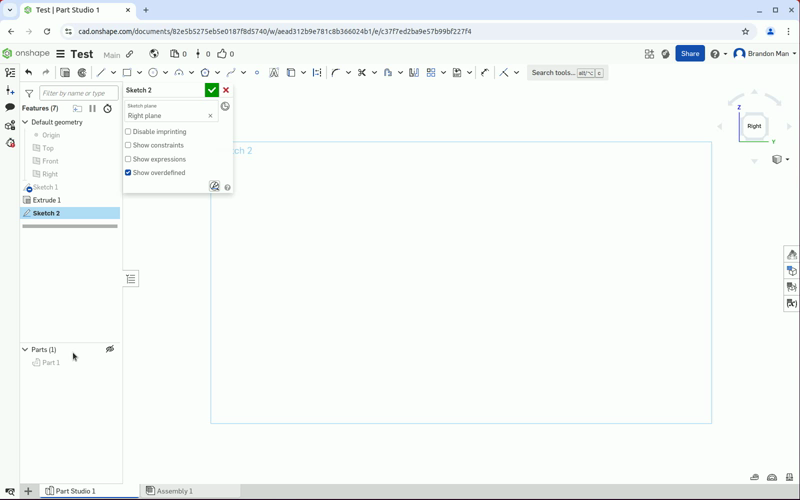
key_down(shift)
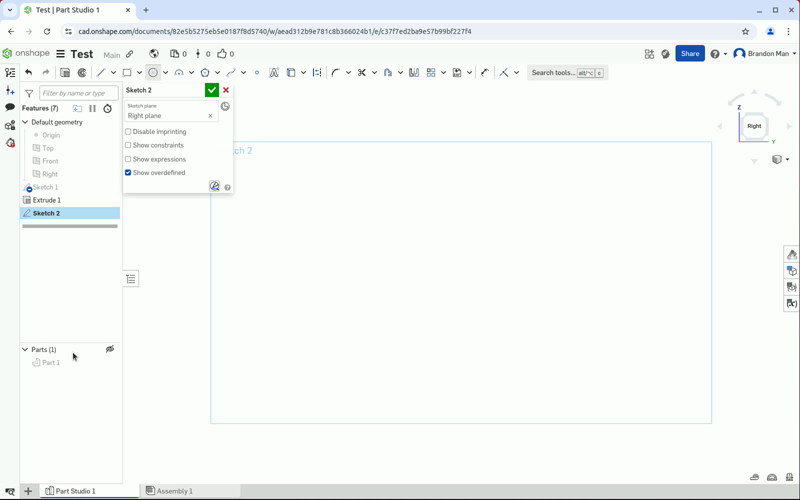
mouse_move(460, 282)
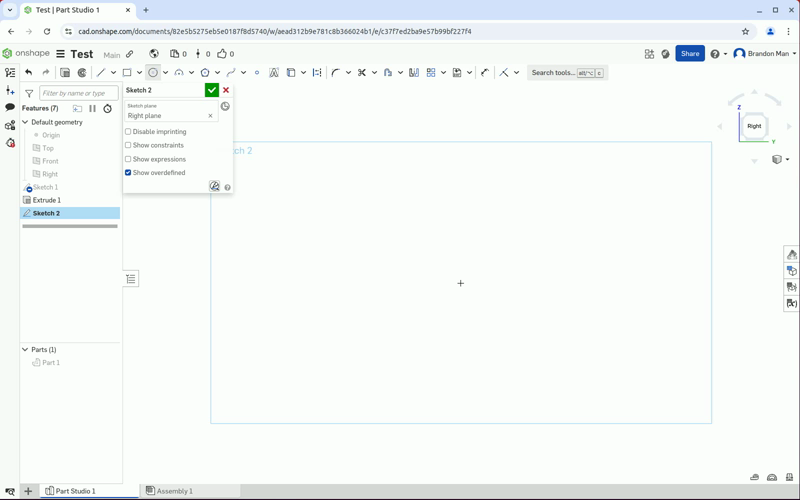
click(460, 282)
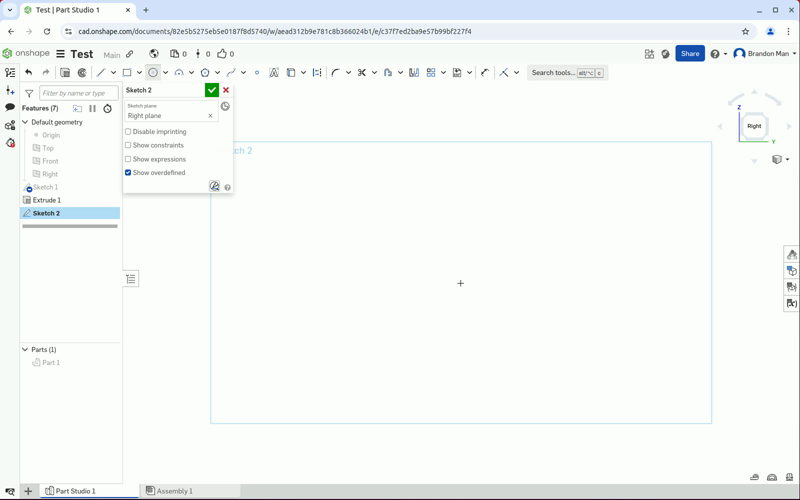
key_up(shift)
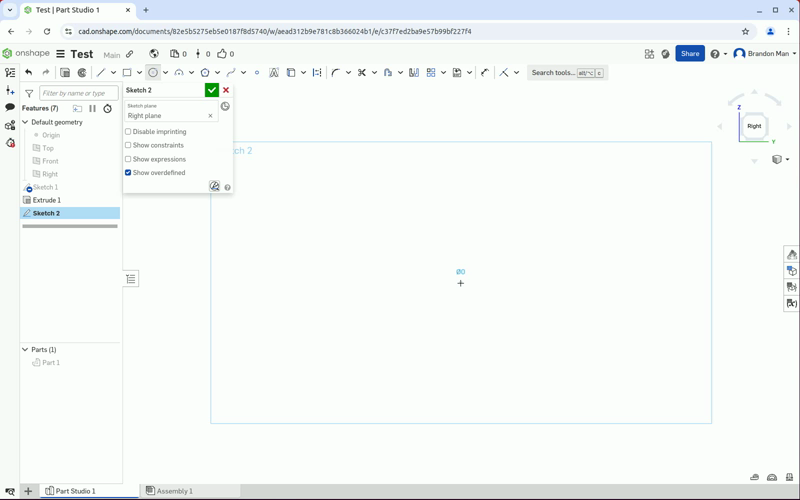
mouse_move(472, 282)
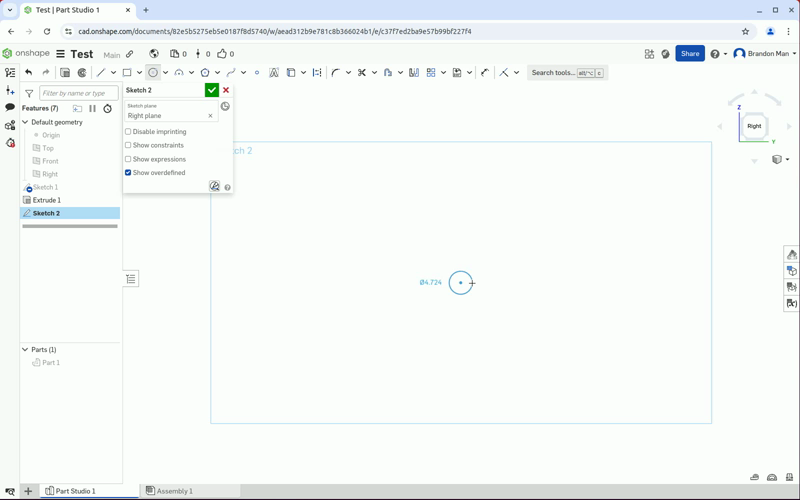
click(472, 282)
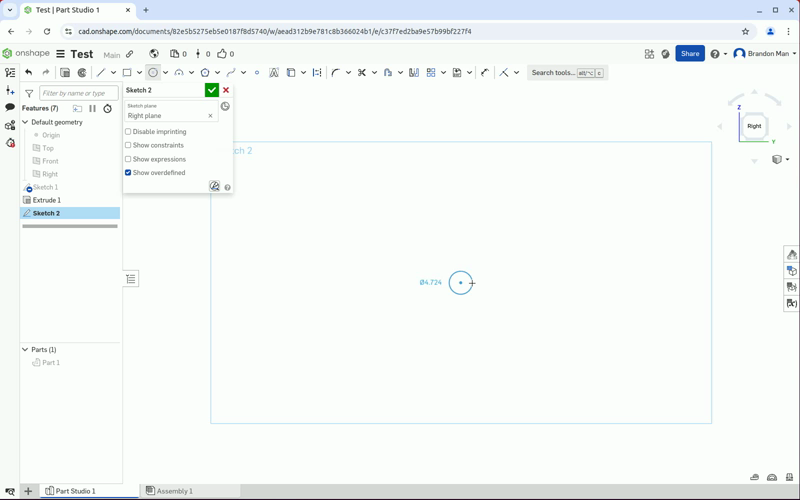
key(esc)
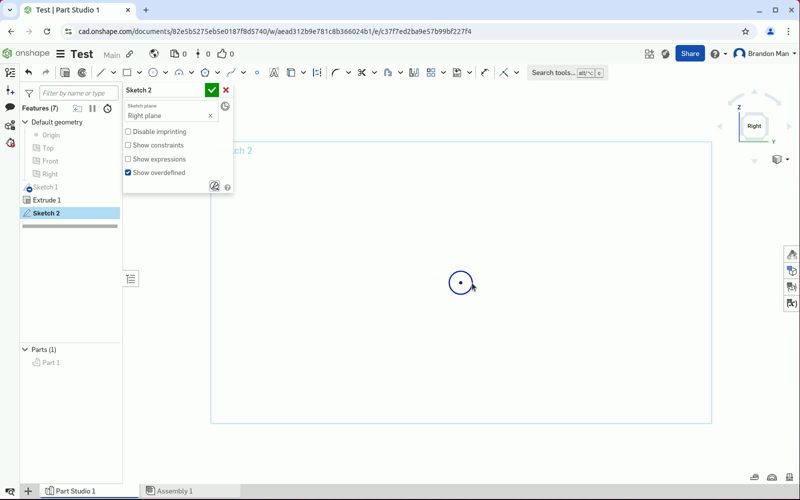
mouse_move(466, 287)
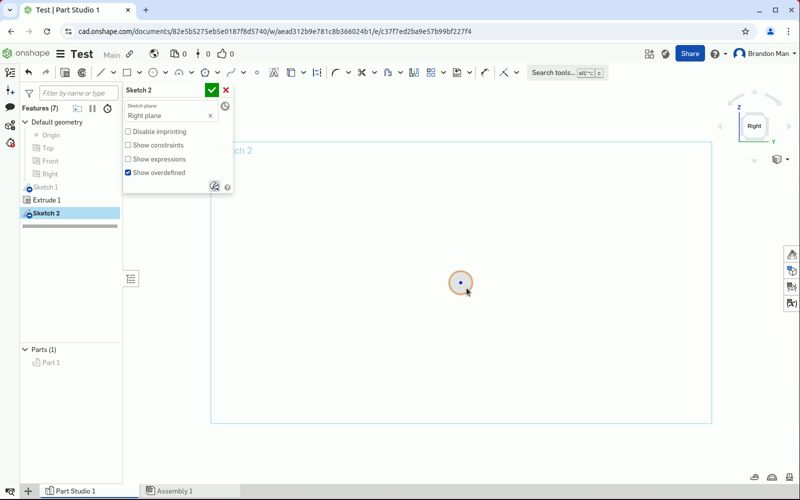
scroll(6)
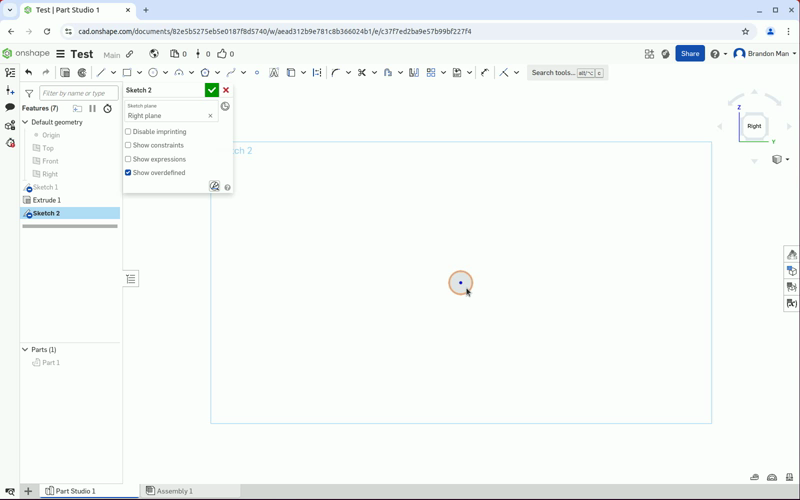
scroll(6)
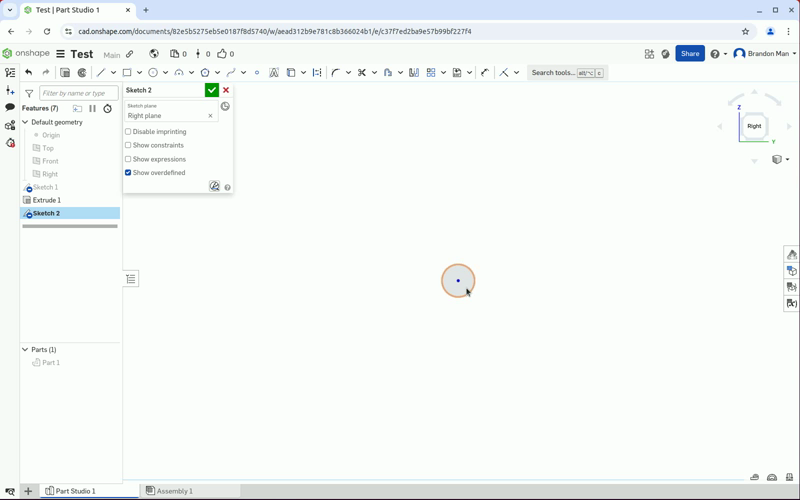
scroll(6)
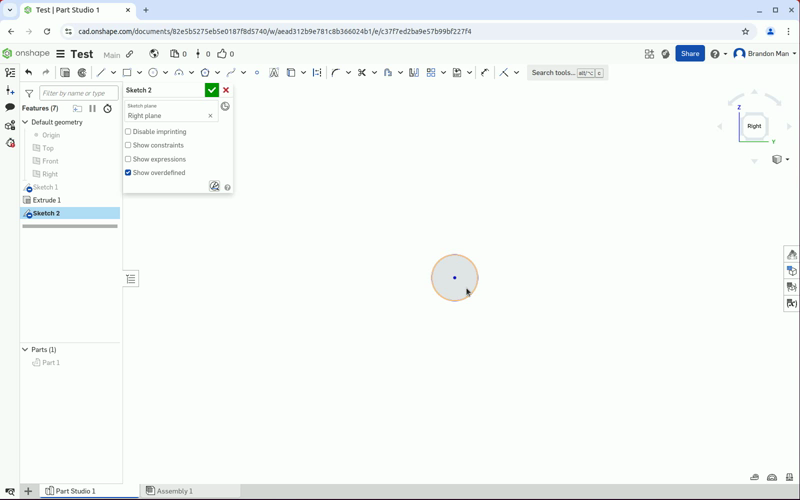
scroll(6)
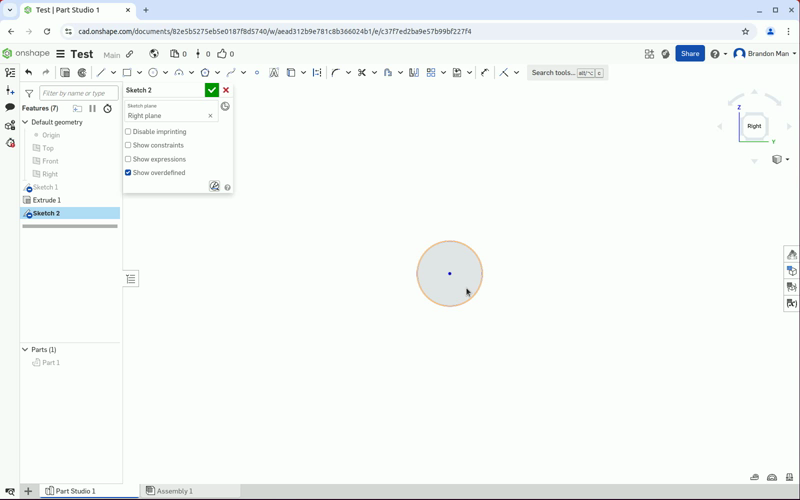
scroll(6)
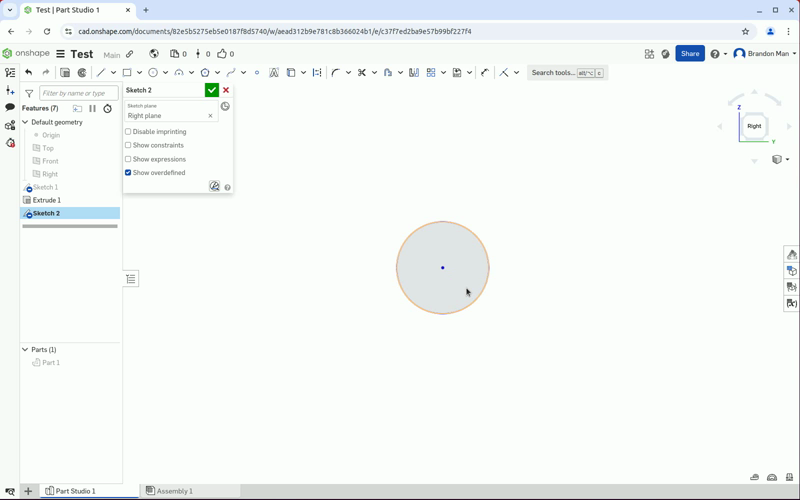
scroll(6)
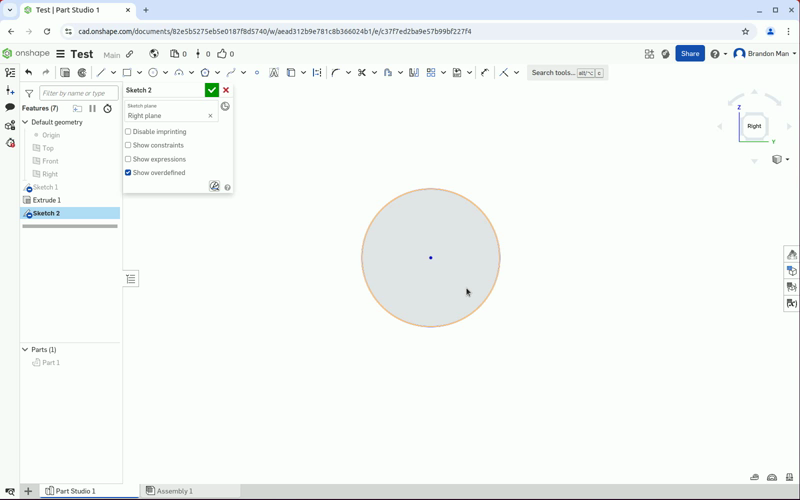
scroll(6)
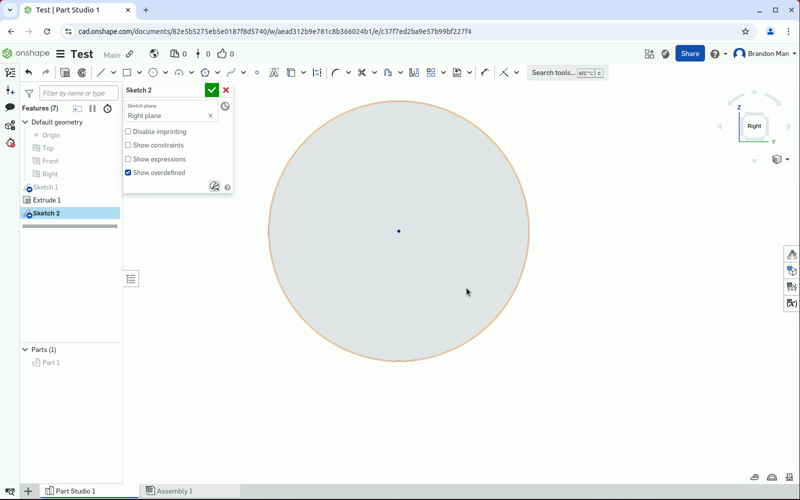
click(466, 287)
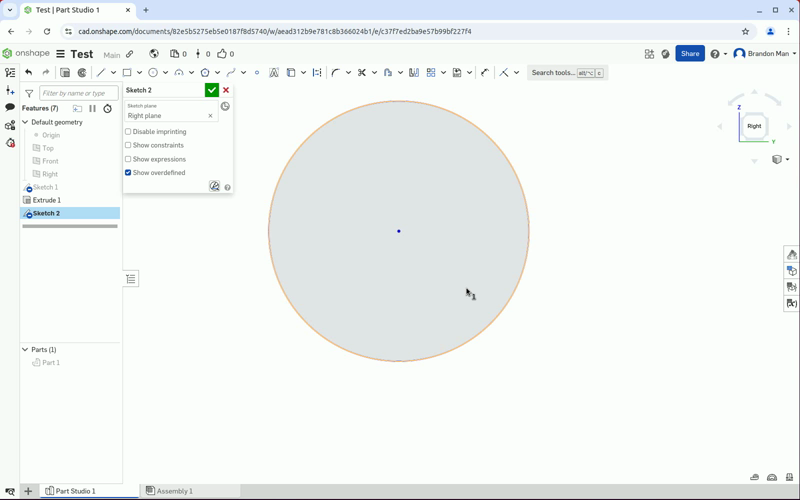
scroll(-6)
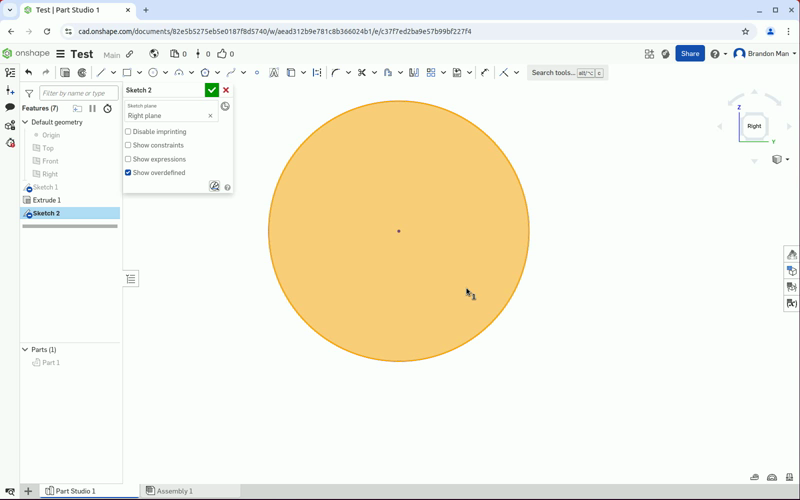
scroll(-6)
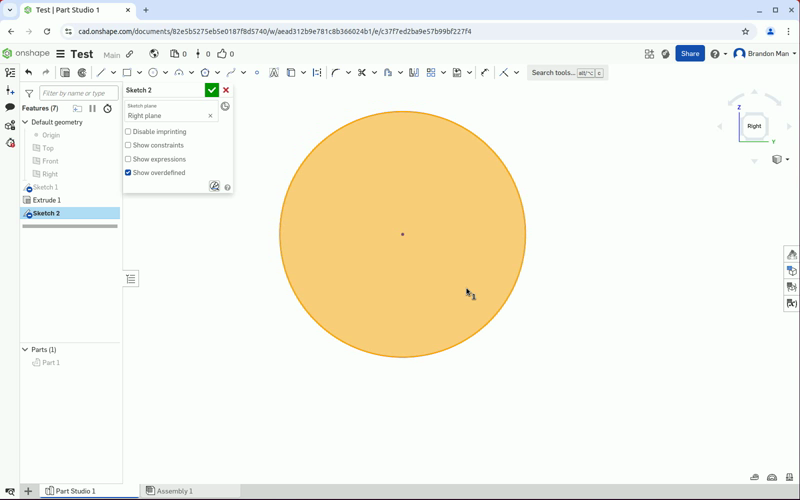
scroll(-6)
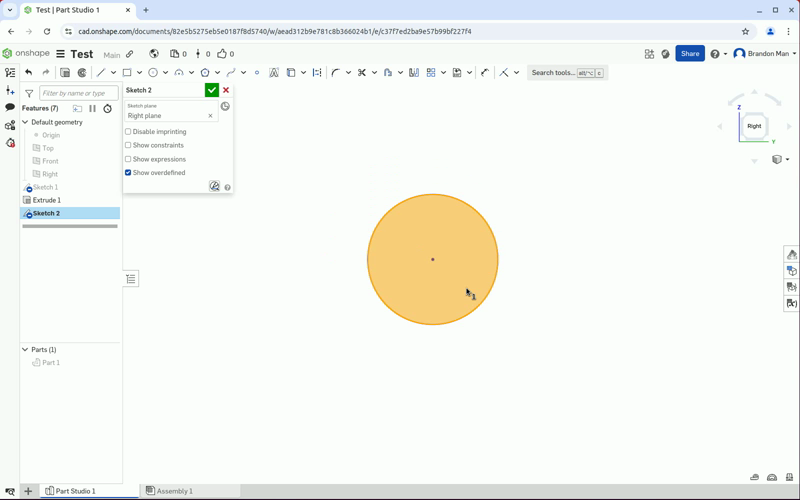
scroll(-6)
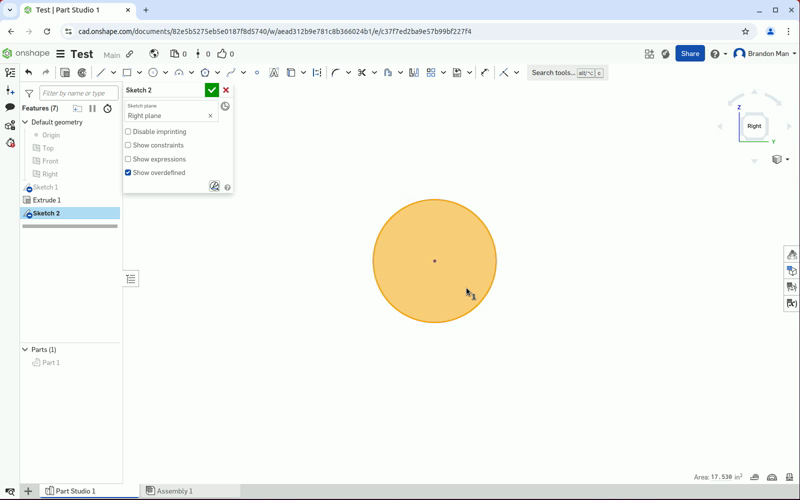
scroll(-6)
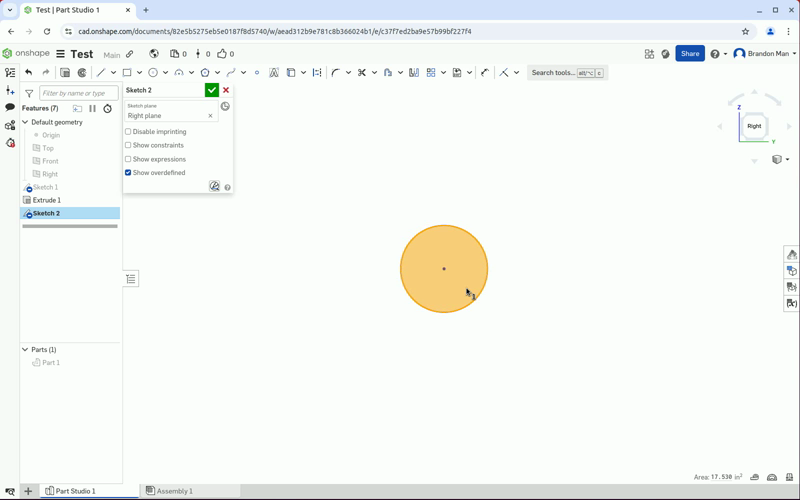
scroll(-6)
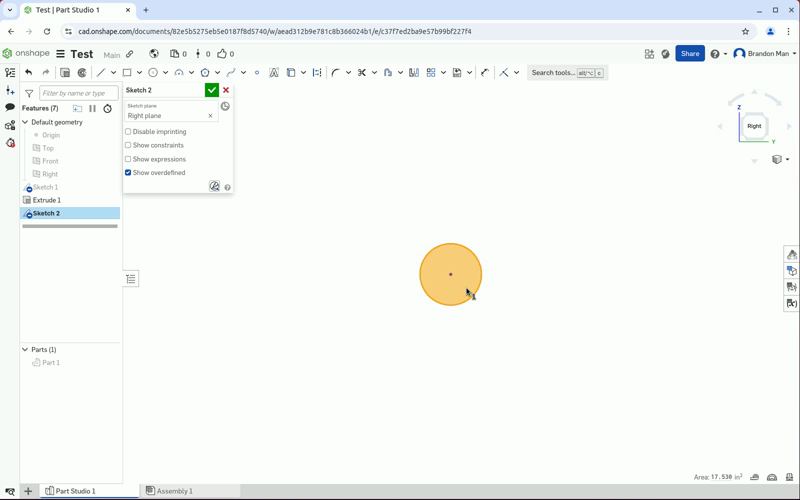
scroll(-6)
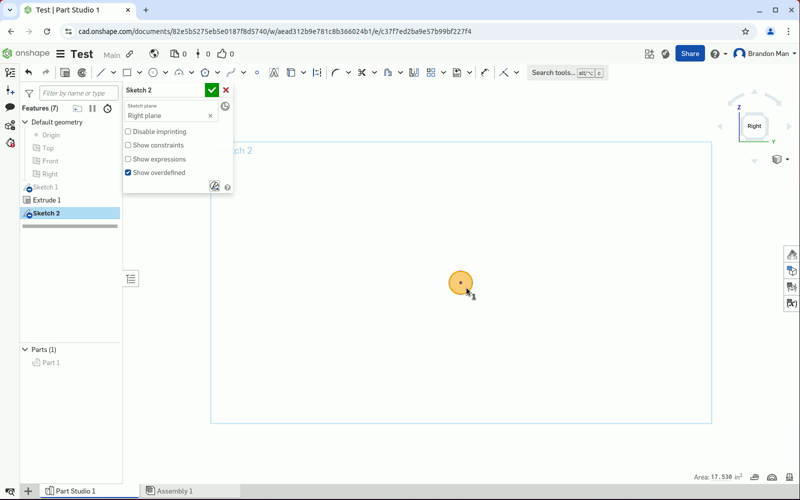
mouse_move(73, 352)
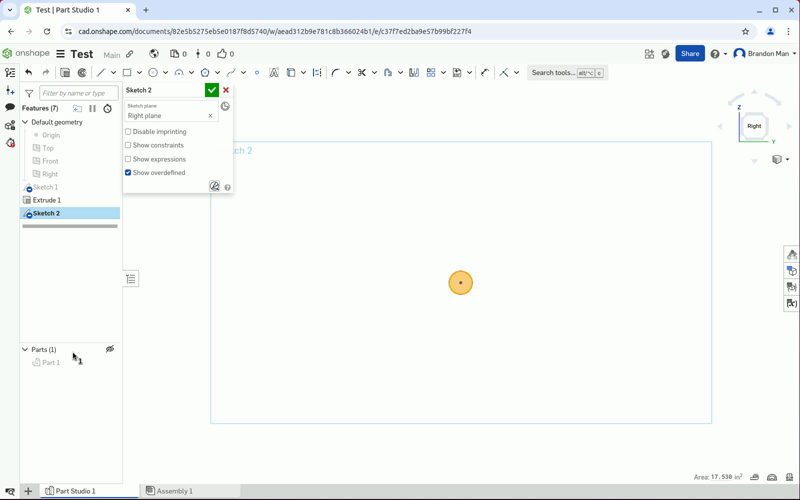
key(shift+y)
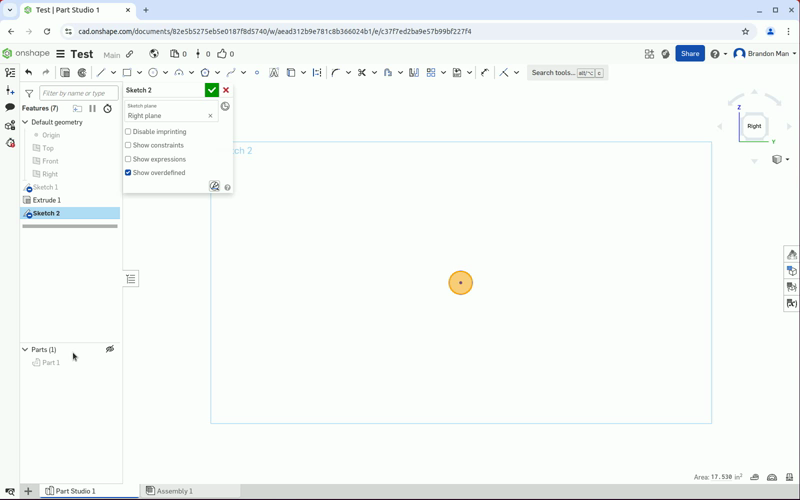
key(shift+e)
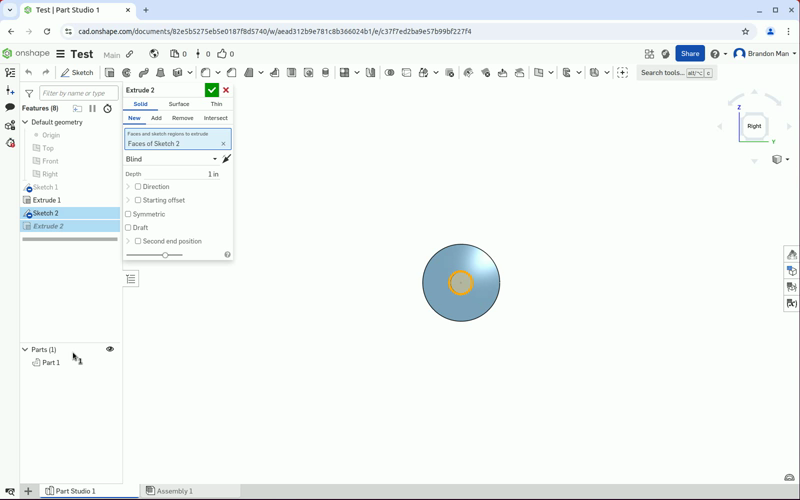
mouse_move(143, 106)
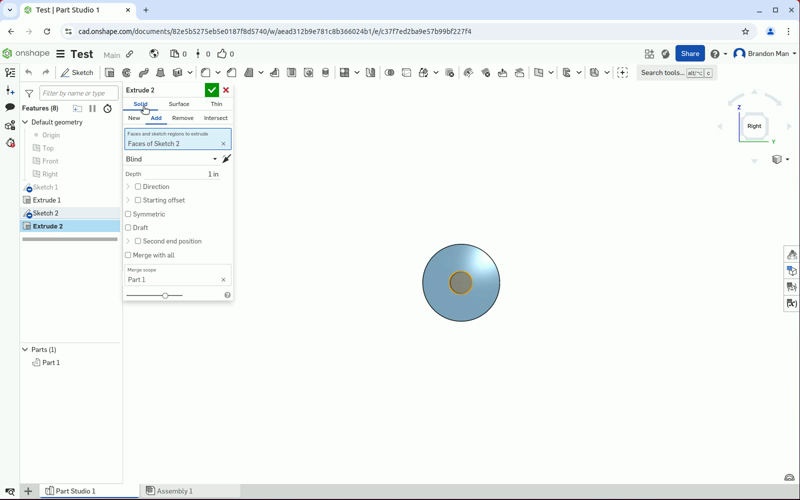
click(143, 106)
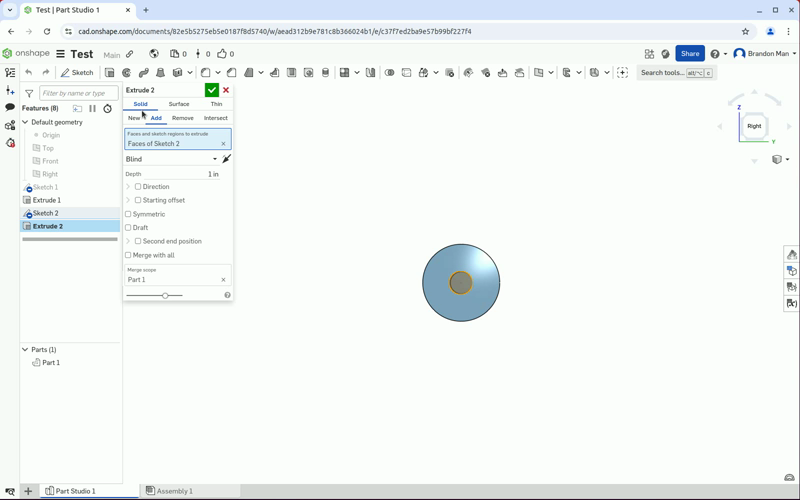
mouse_move(137, 120)
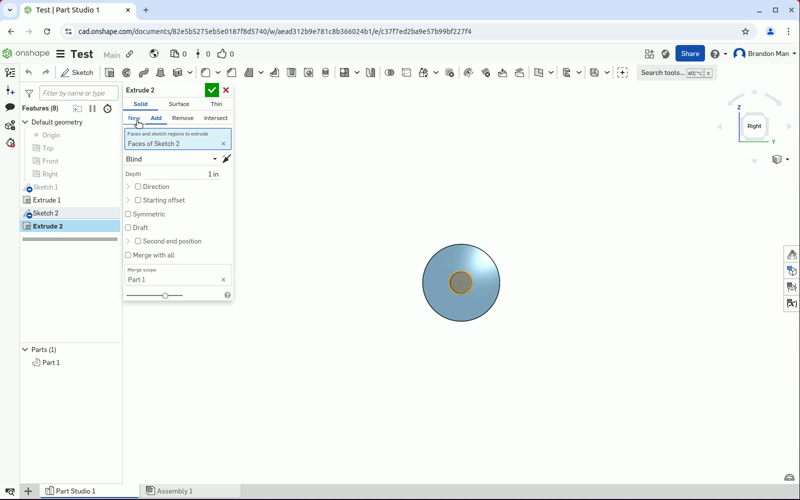
click(137, 120)
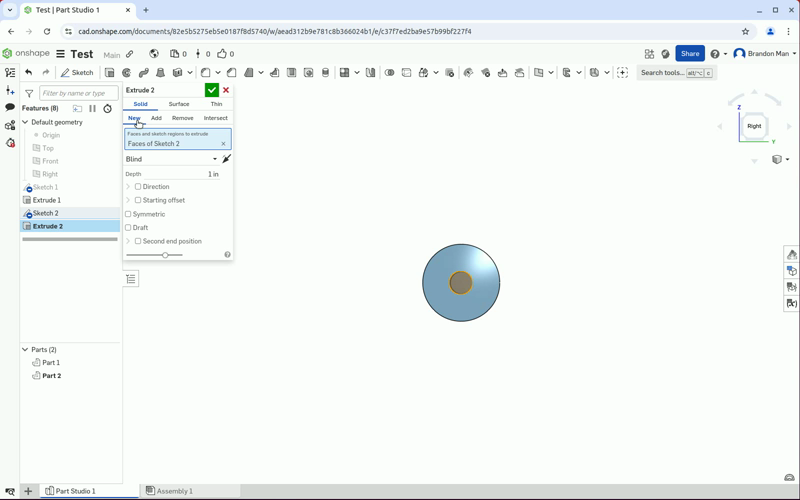
key(tab, 4)
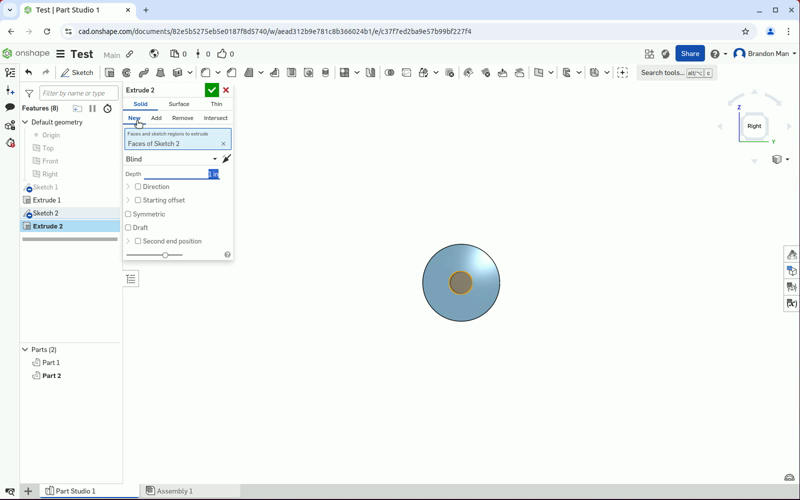
text(23.108)
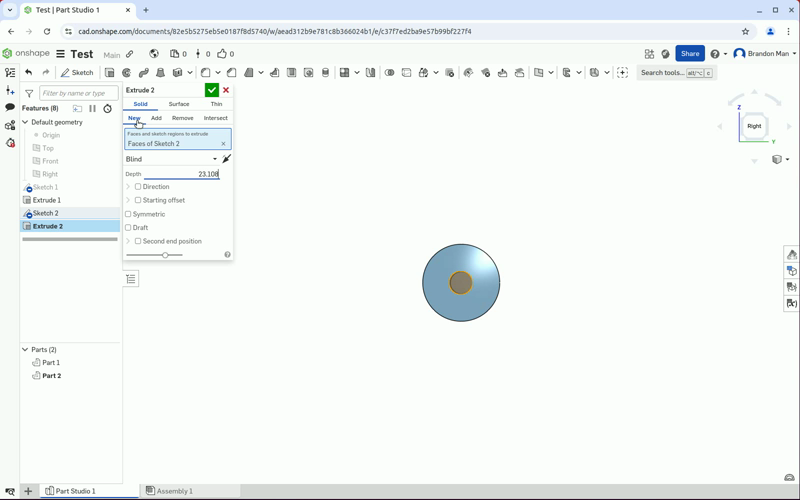
key(enter)
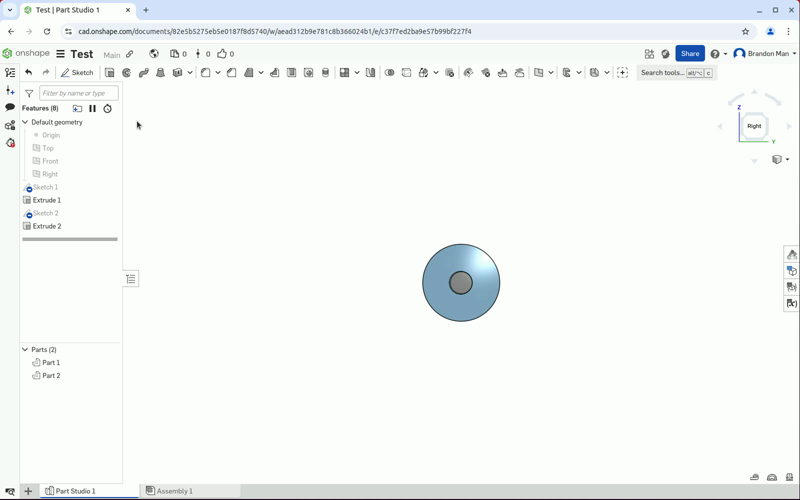
key(shift+h)
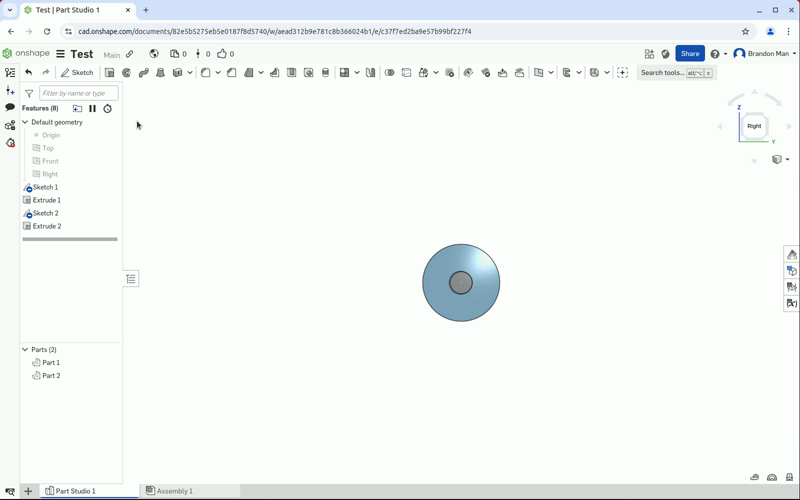
key(shift+h)
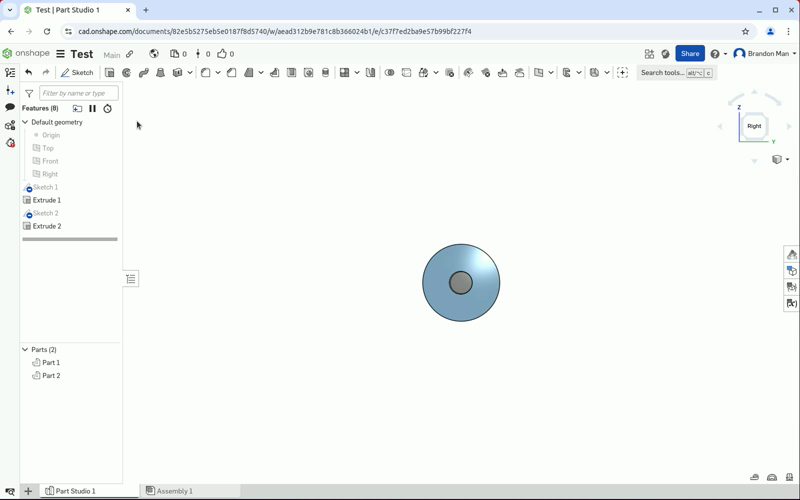
mouse_move(73, 189)
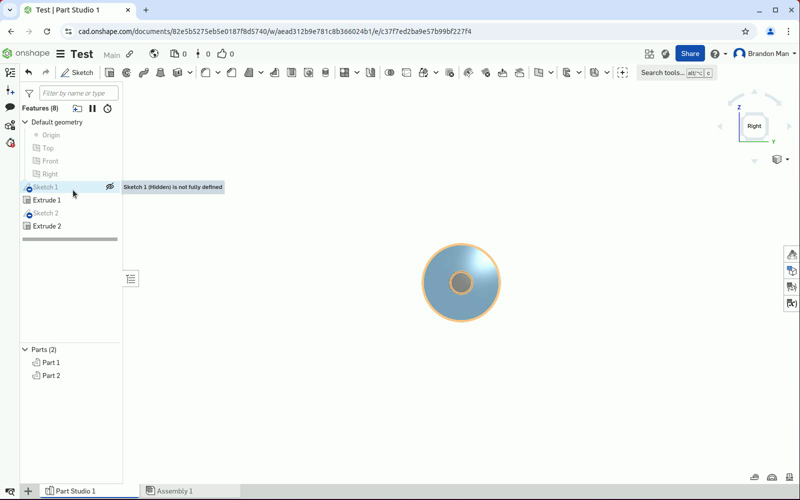
click(73, 189)
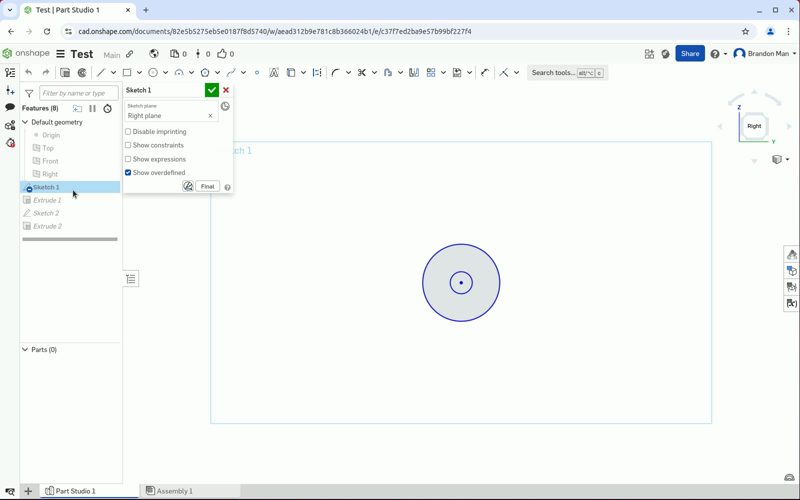
mouse_move(229, 92)
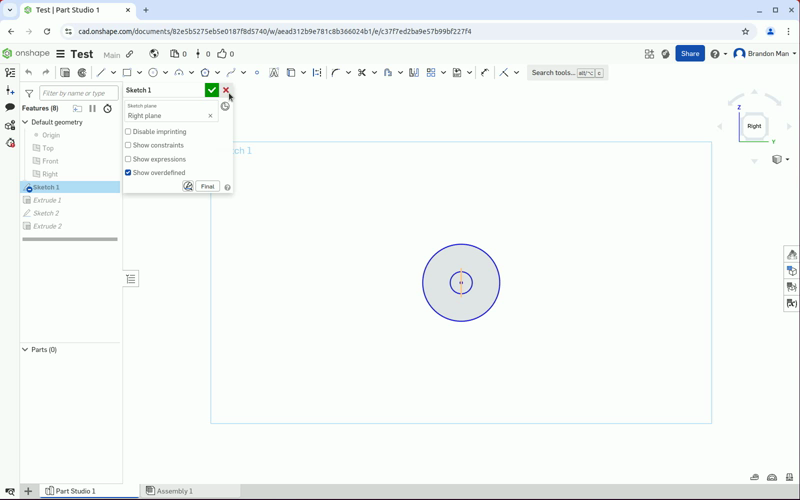
click(229, 92)
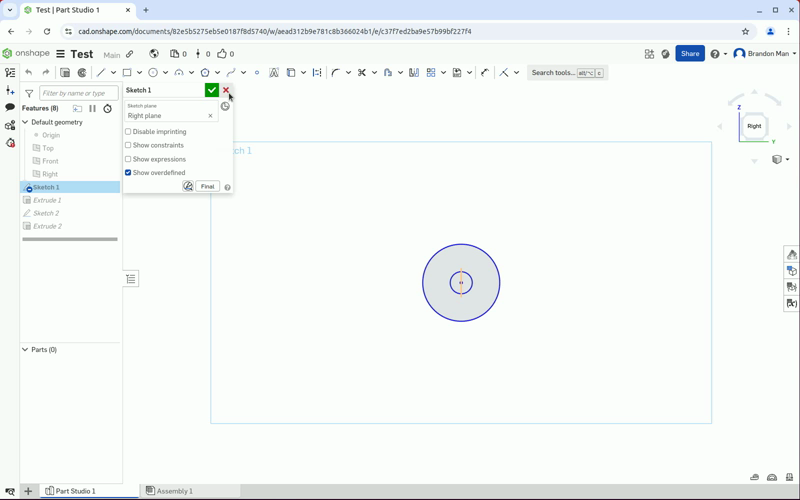
key(shift+s)
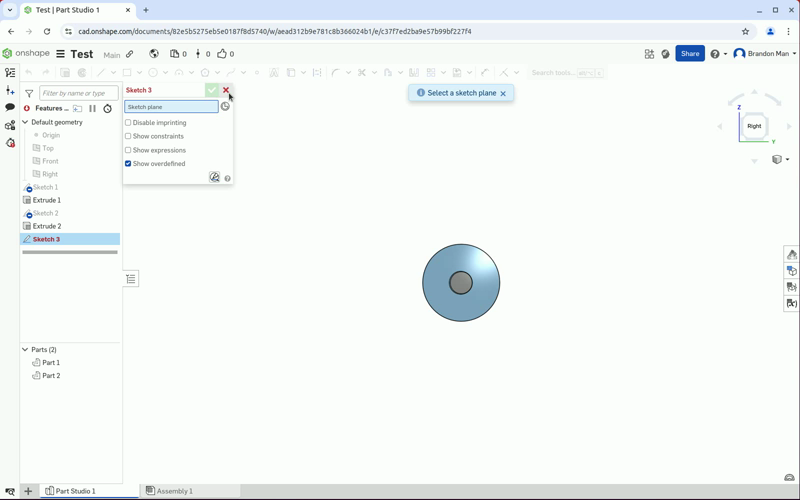
mouse_move(73, 176)
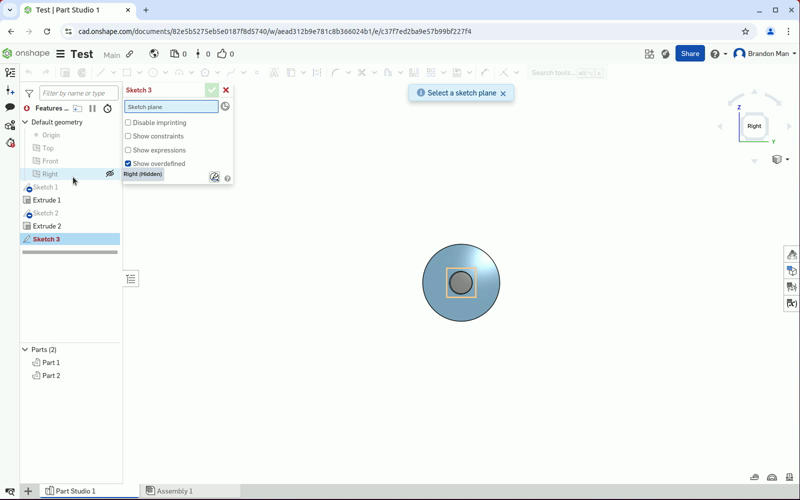
click(73, 176)
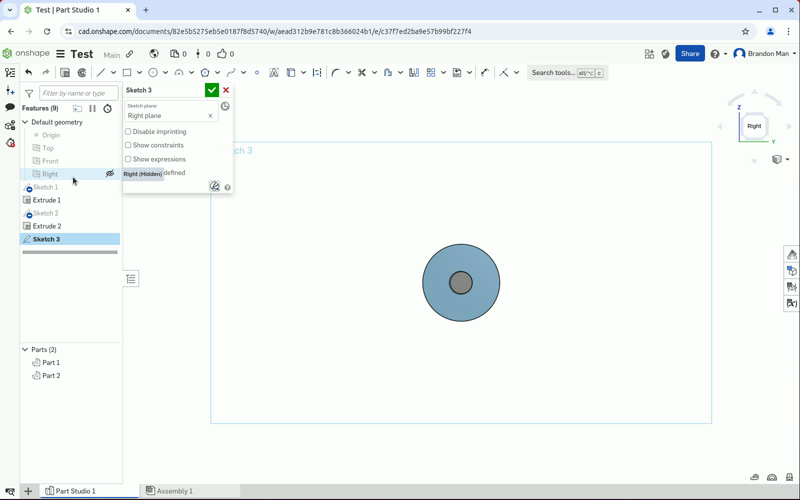
mouse_move(73, 352)
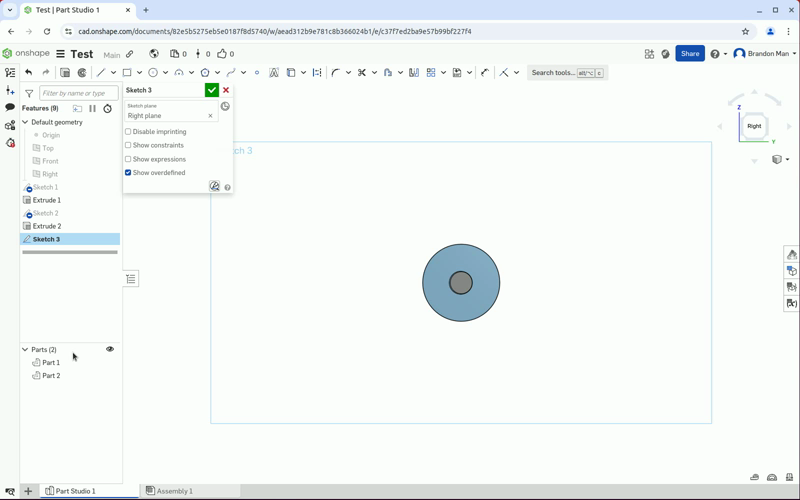
key(y)
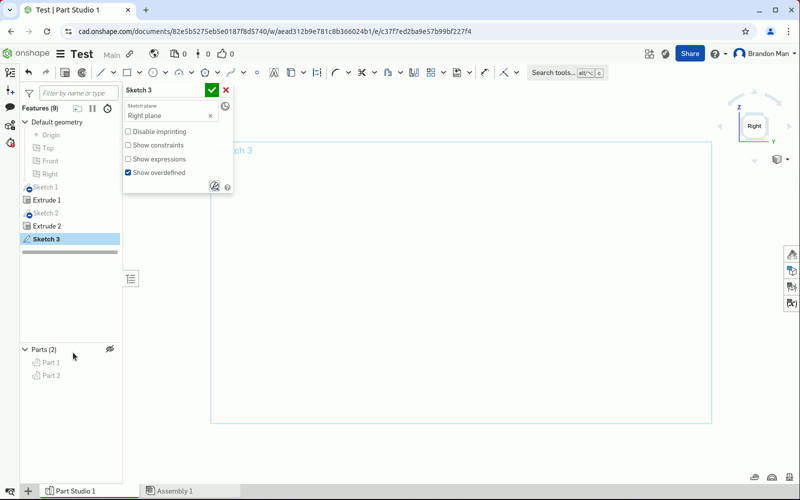
key(c)
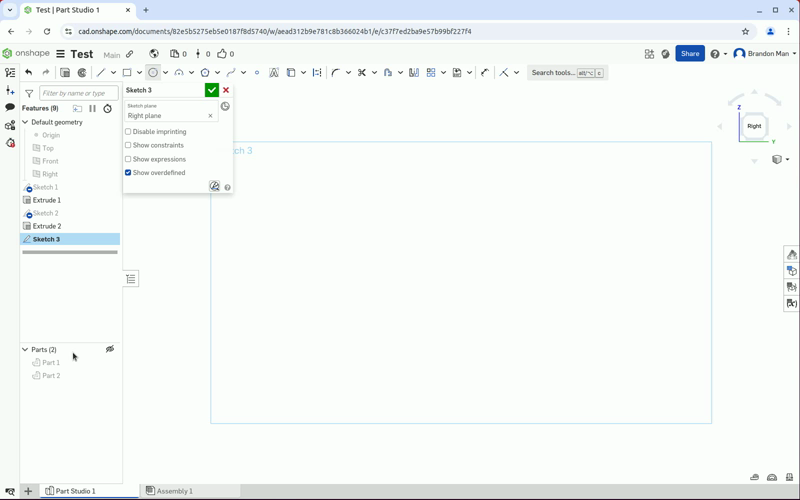
key_down(shift)
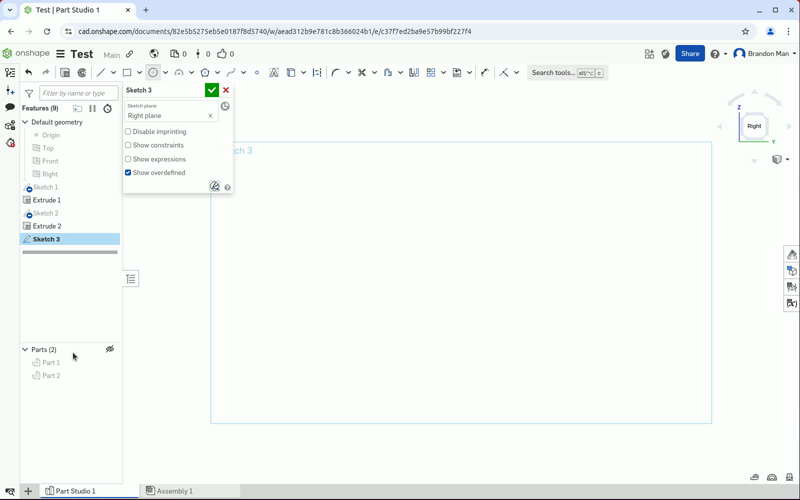
mouse_move(460, 282)
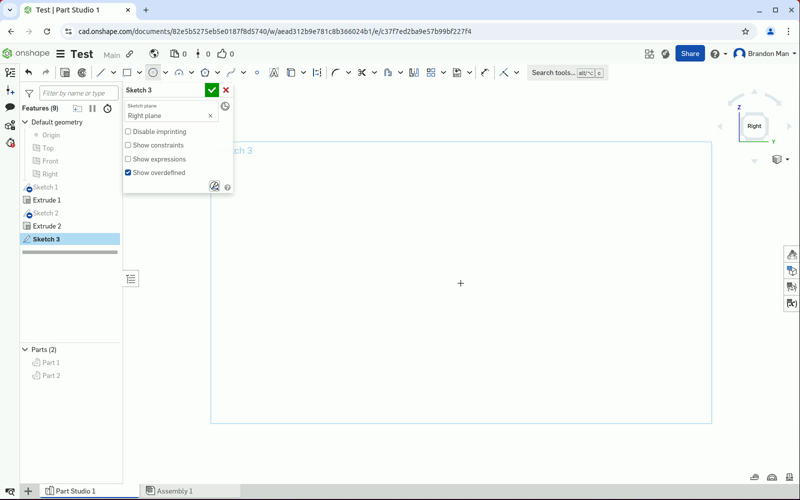
click(460, 282)
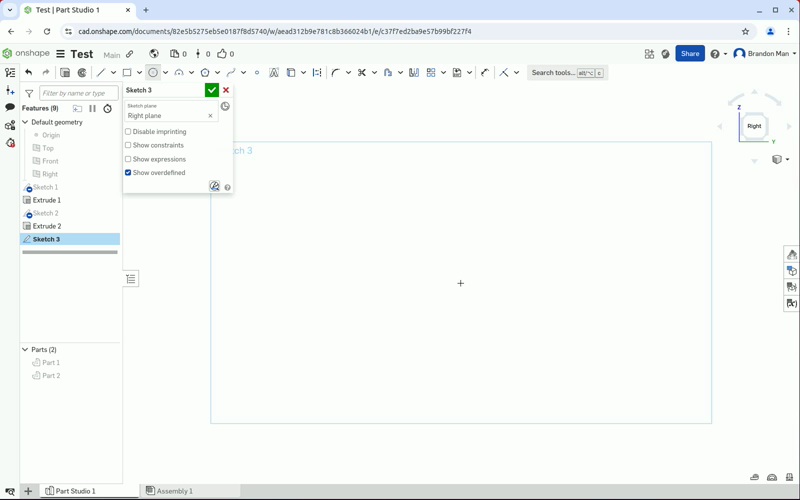
key_up(shift)
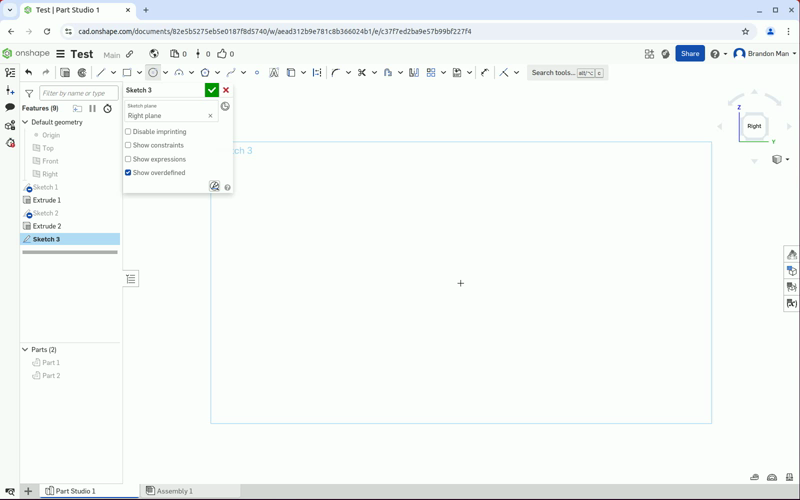
mouse_move(472, 282)
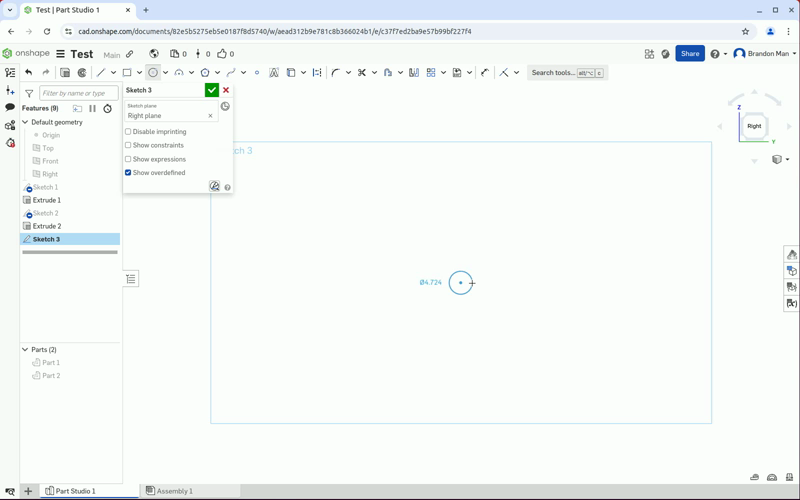
click(472, 282)
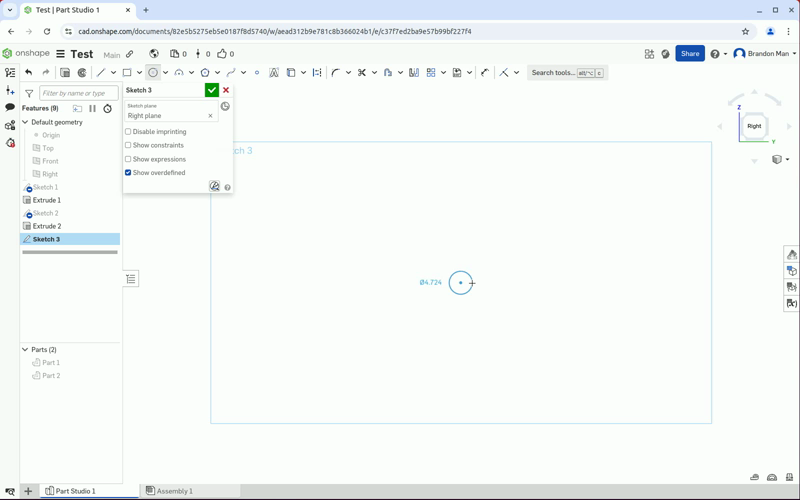
key(esc)
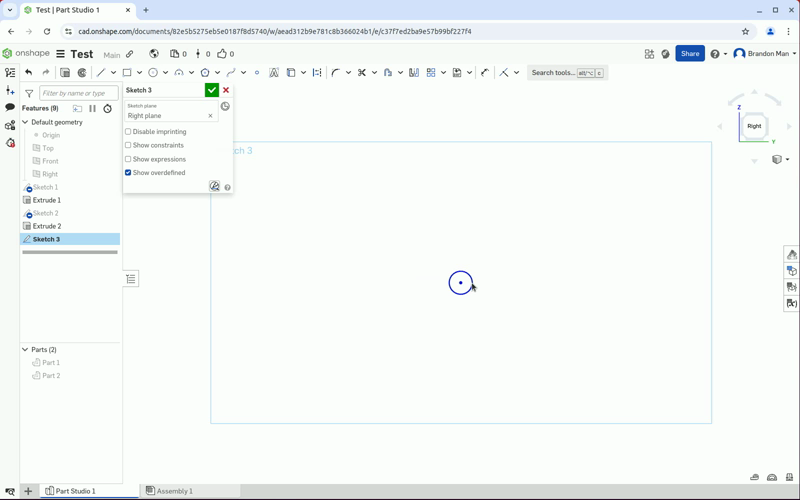
mouse_move(456, 280)
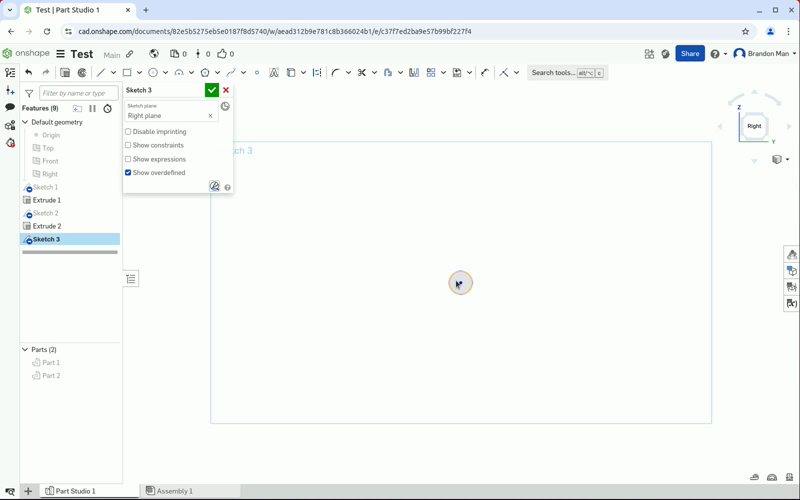
scroll(6)
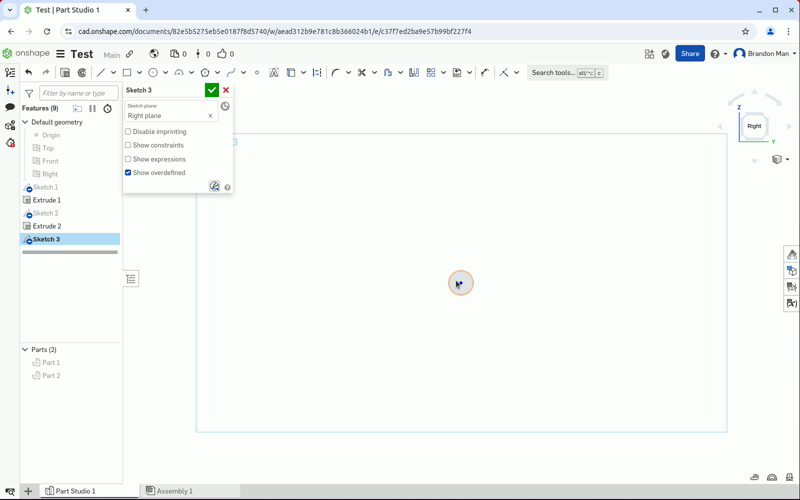
scroll(6)
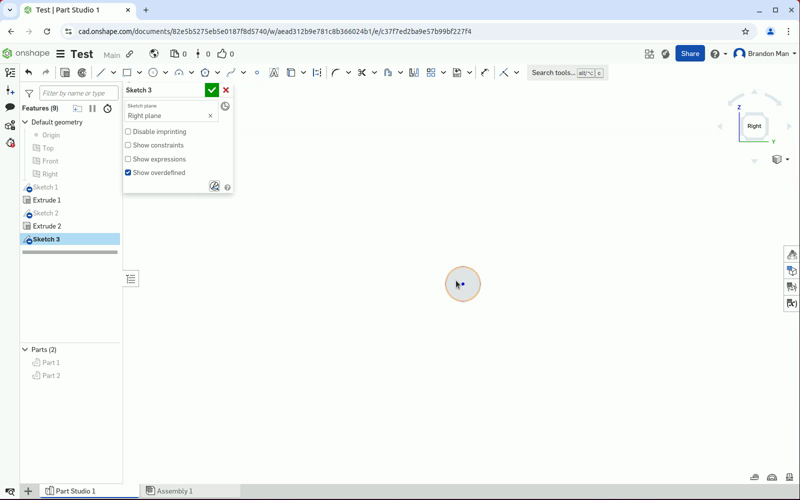
scroll(6)
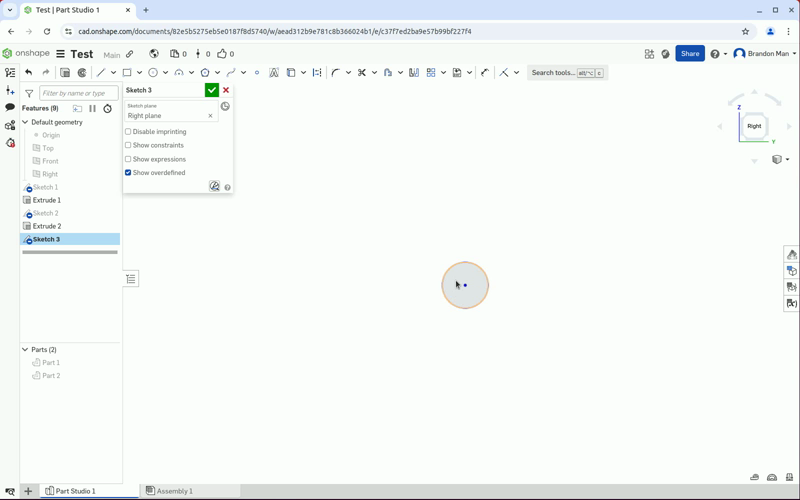
scroll(6)
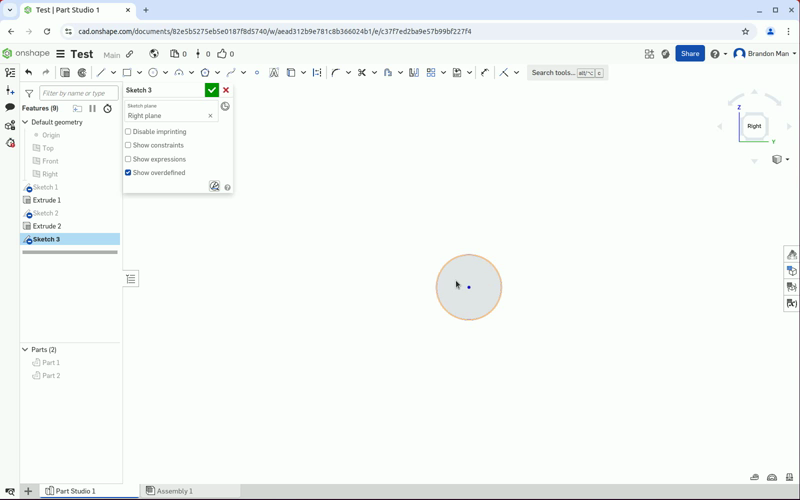
scroll(6)
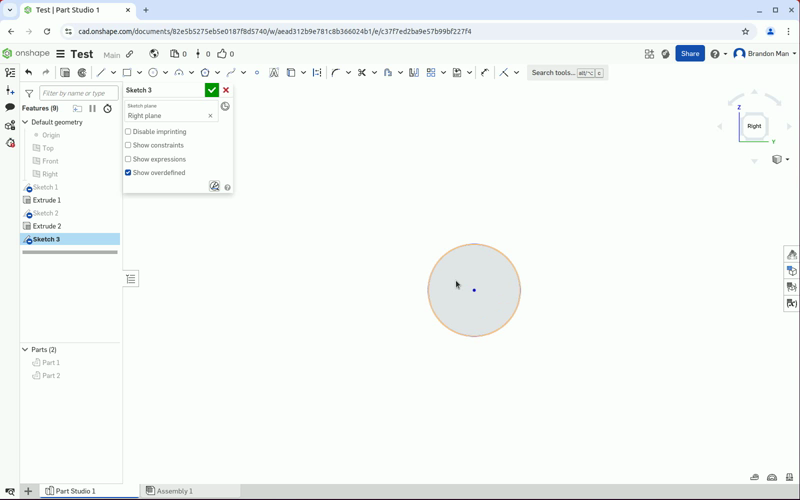
scroll(6)
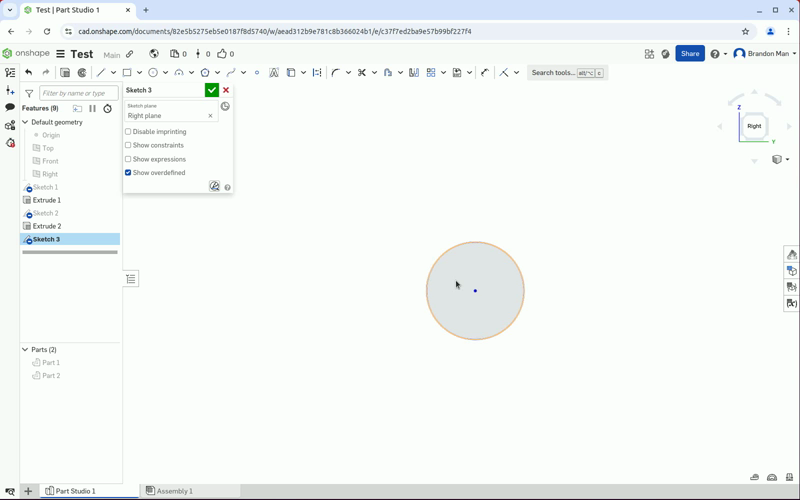
scroll(6)
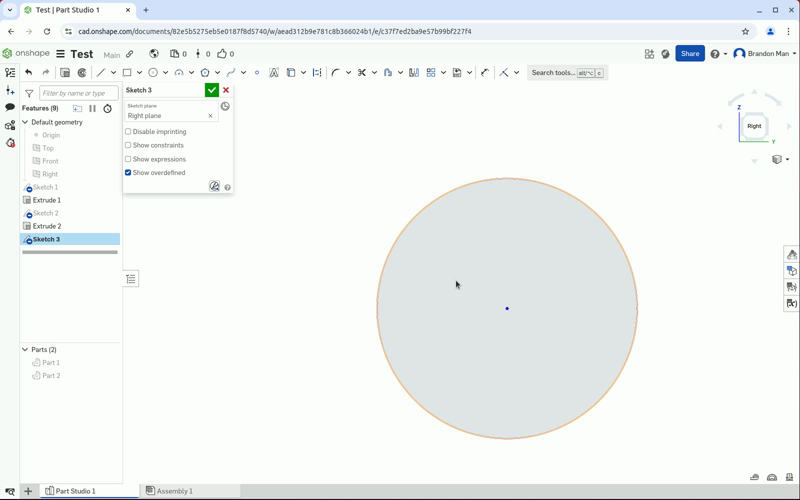
click(456, 280)
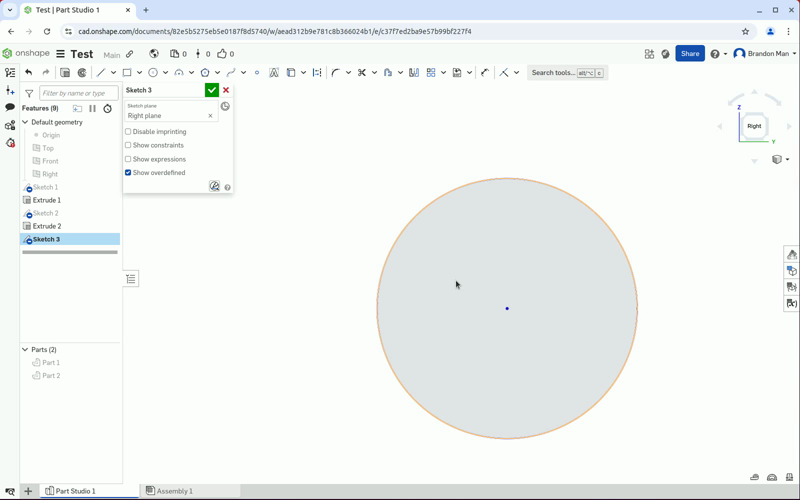
scroll(-6)
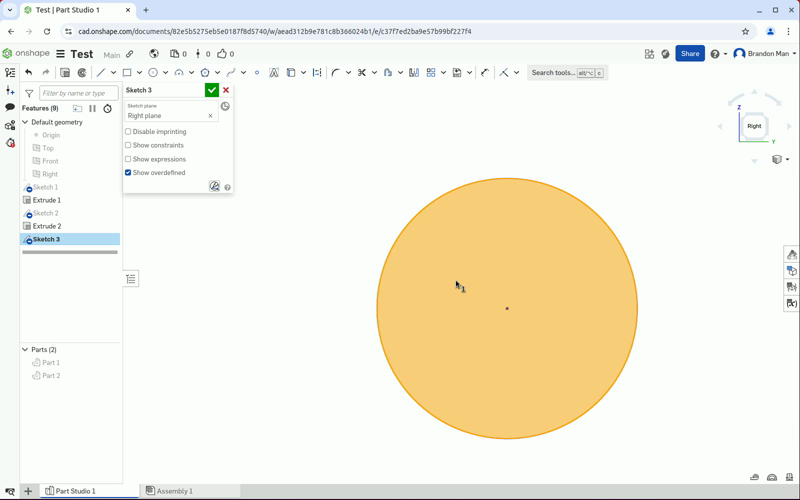
scroll(-6)
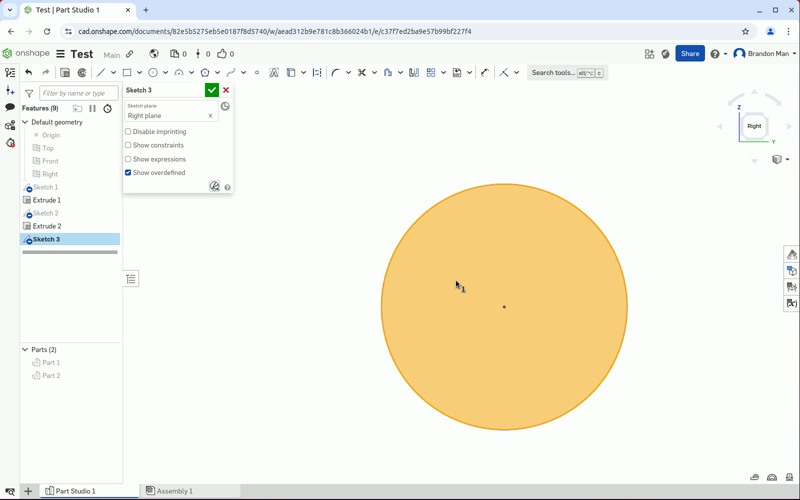
scroll(-6)
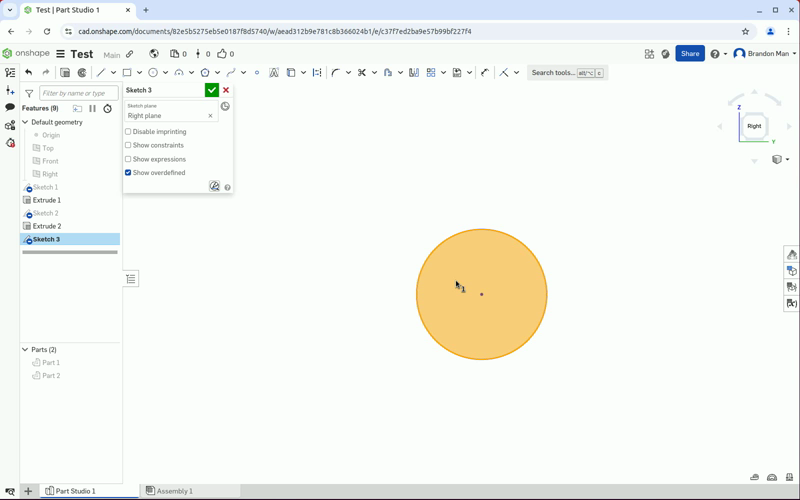
scroll(-6)
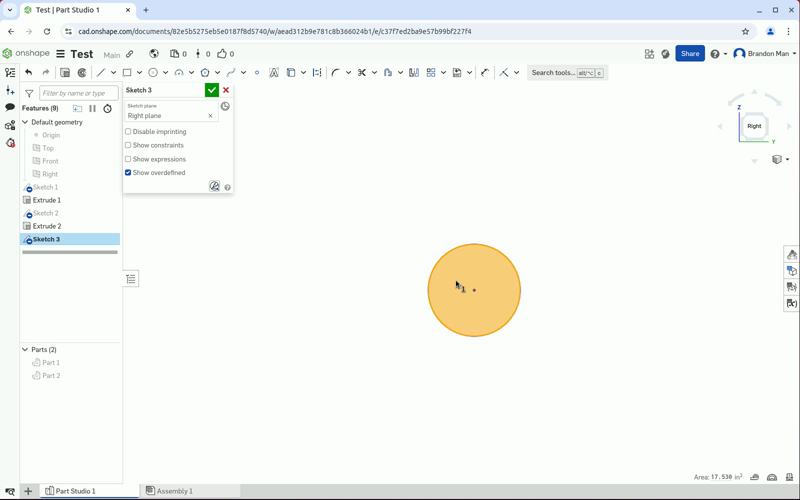
scroll(-6)
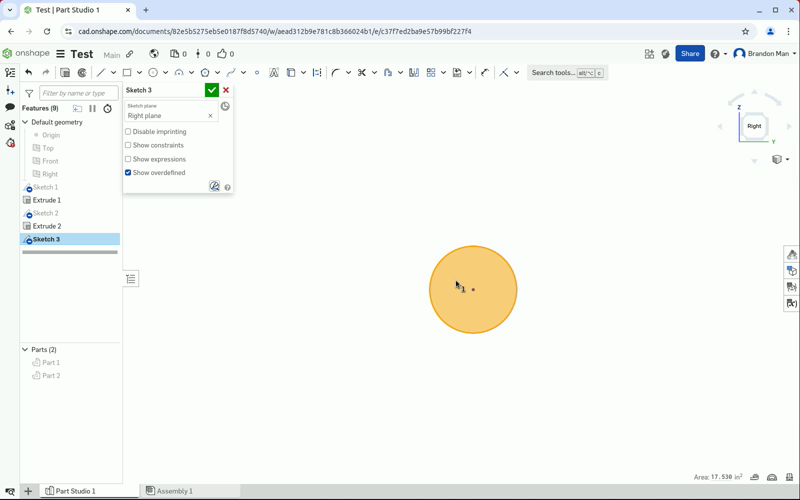
scroll(-6)
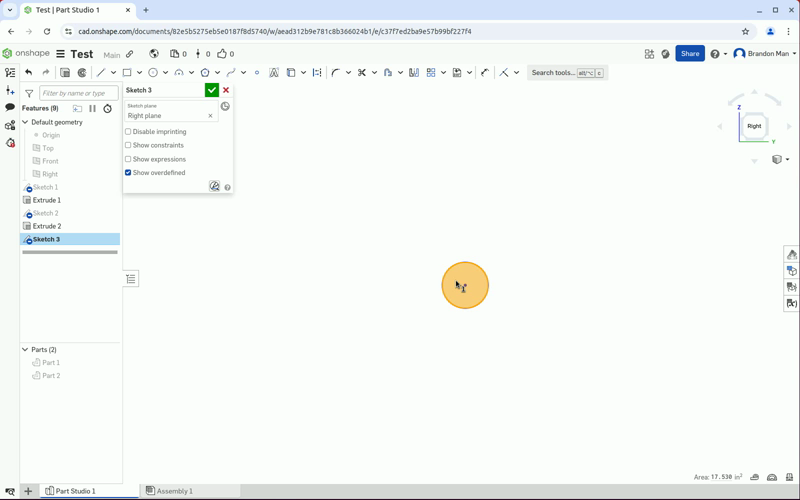
scroll(-6)
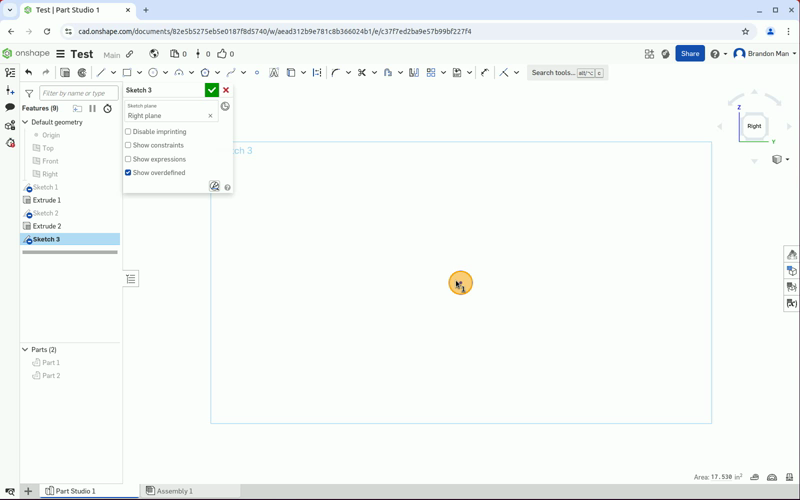
mouse_move(73, 352)
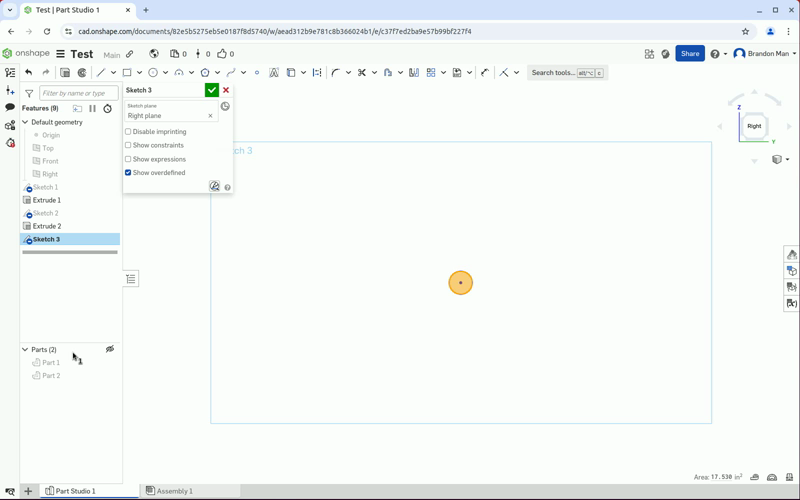
key(shift+y)
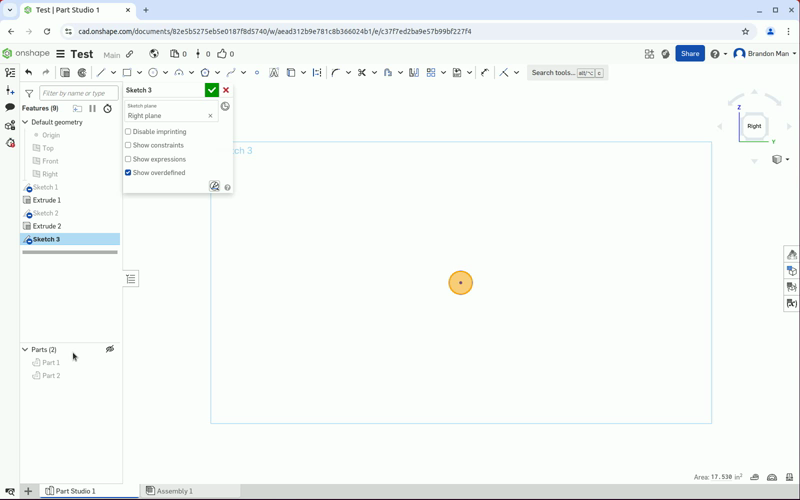
key(shift+e)
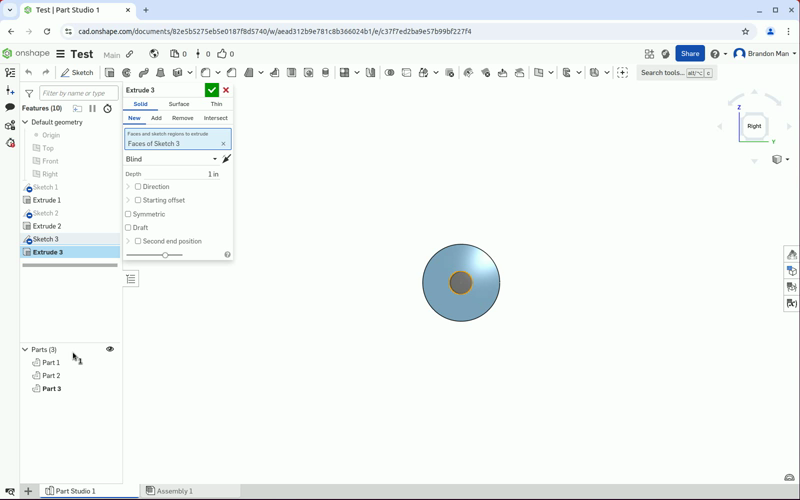
mouse_move(143, 106)
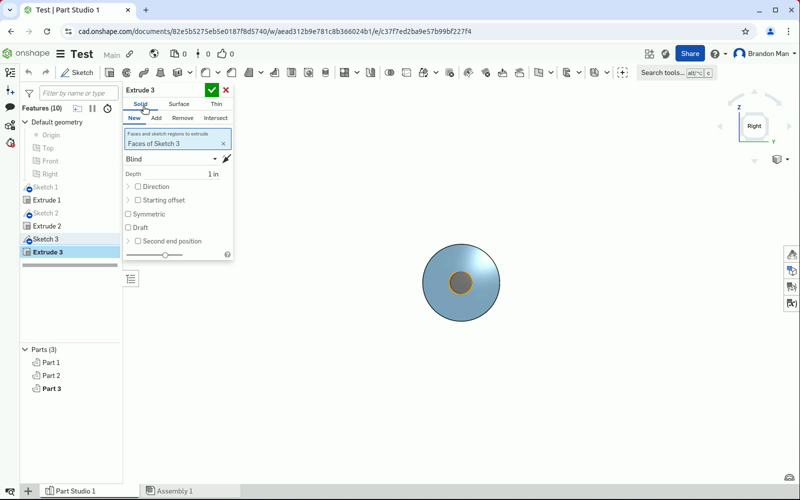
click(143, 106)
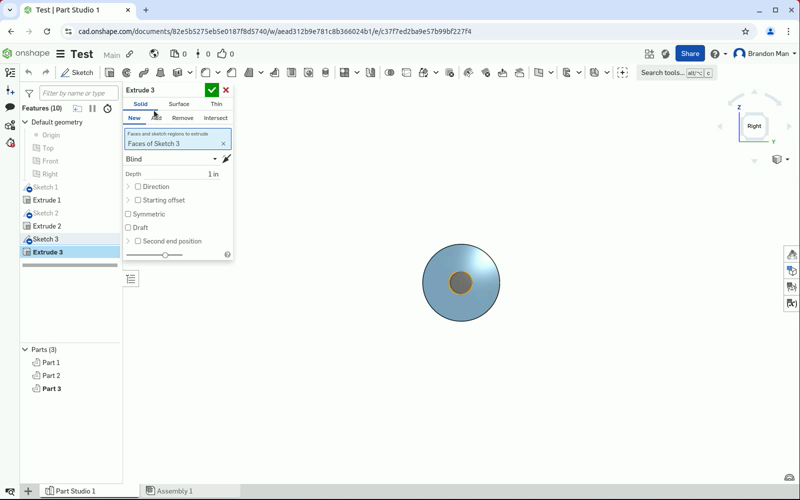
mouse_move(186, 120)
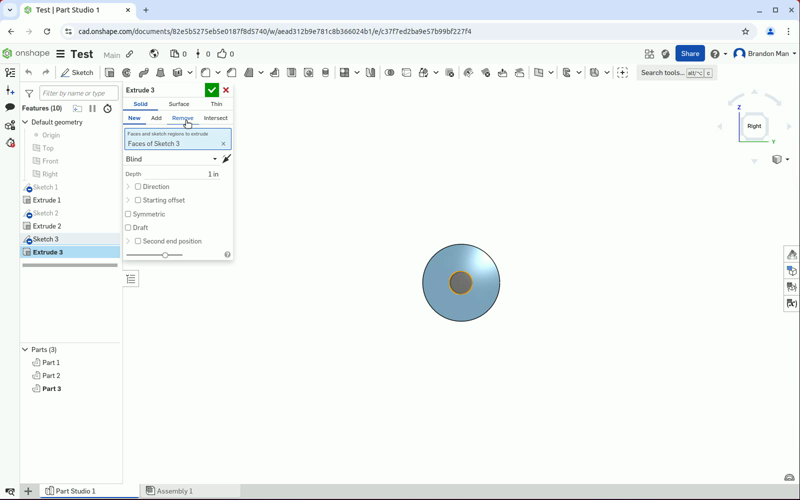
click(186, 120)
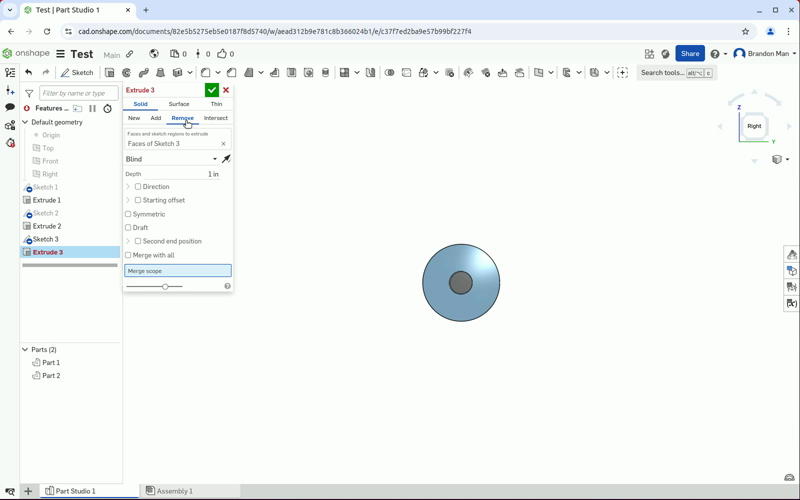
key(tab, 4)
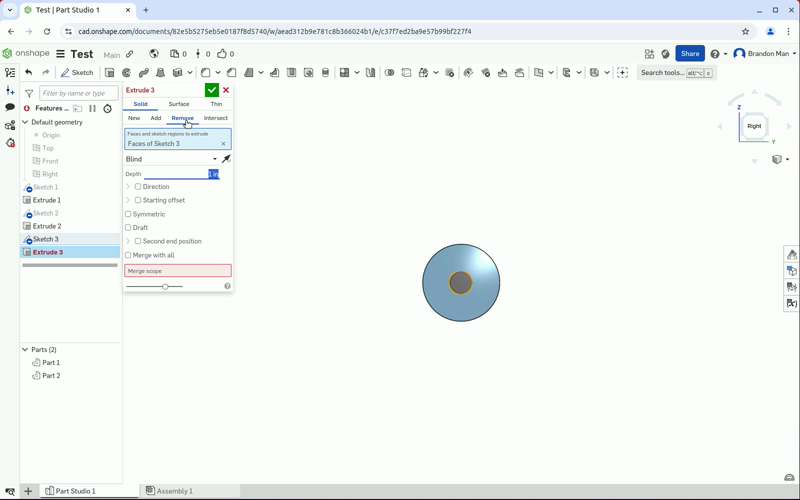
text(-15.405)
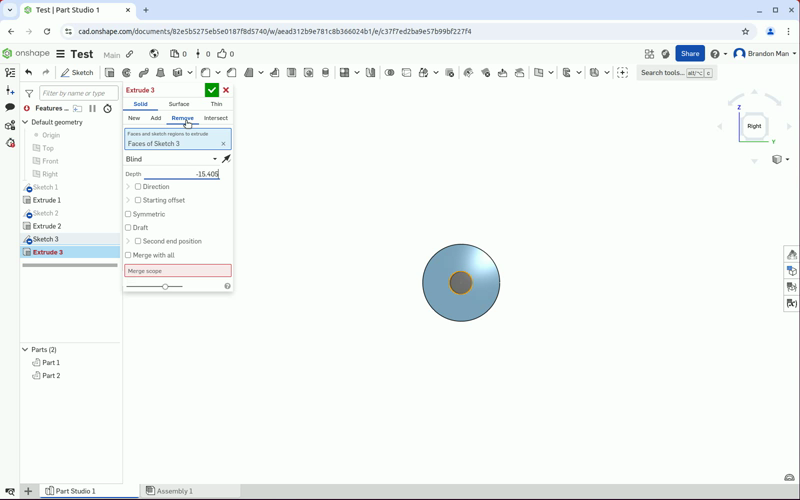
key(tab, 6)
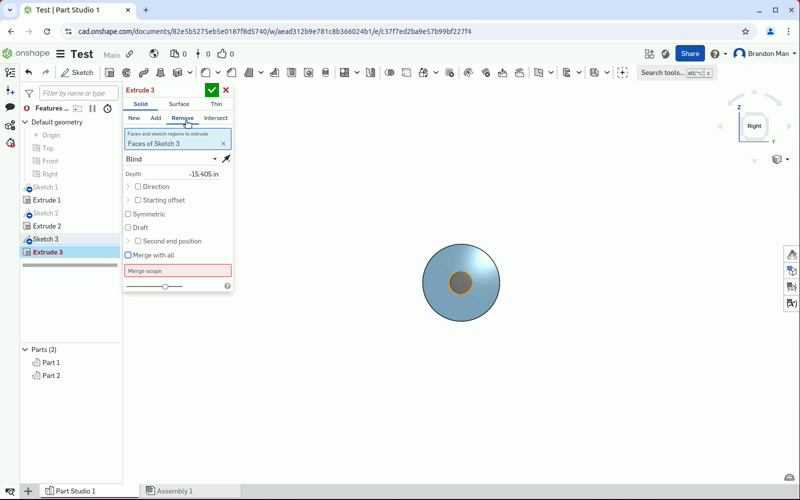
key(space)
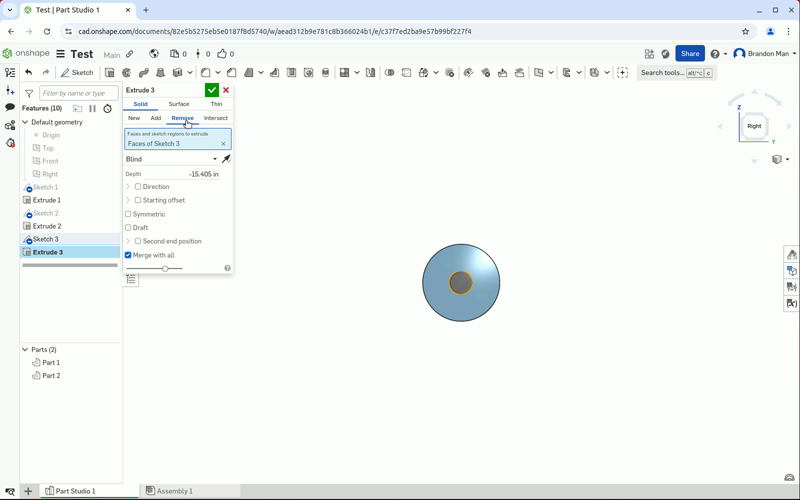
key(enter)
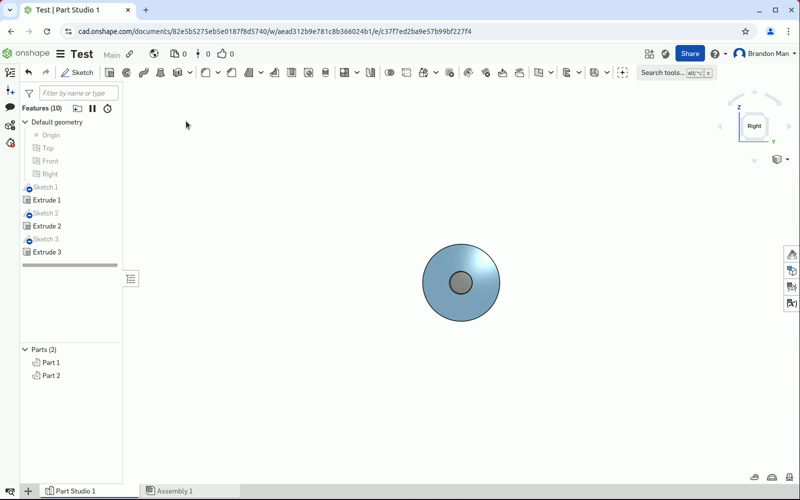
key(shift+h)
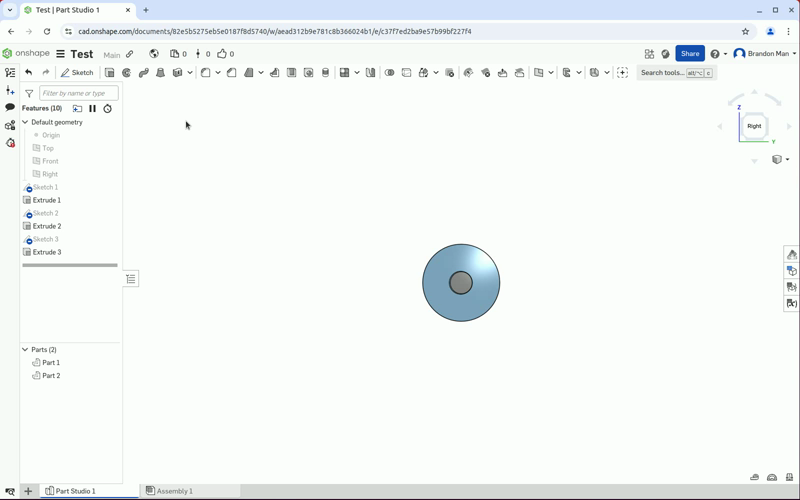
key(shift+h)
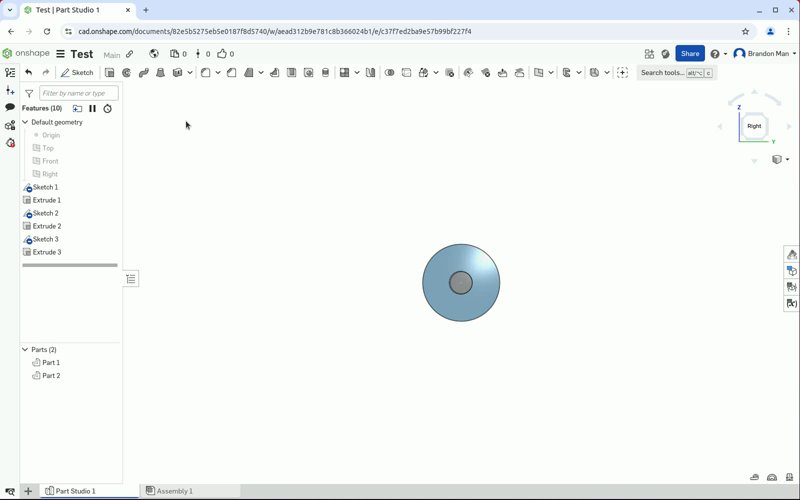
key(shift+7)
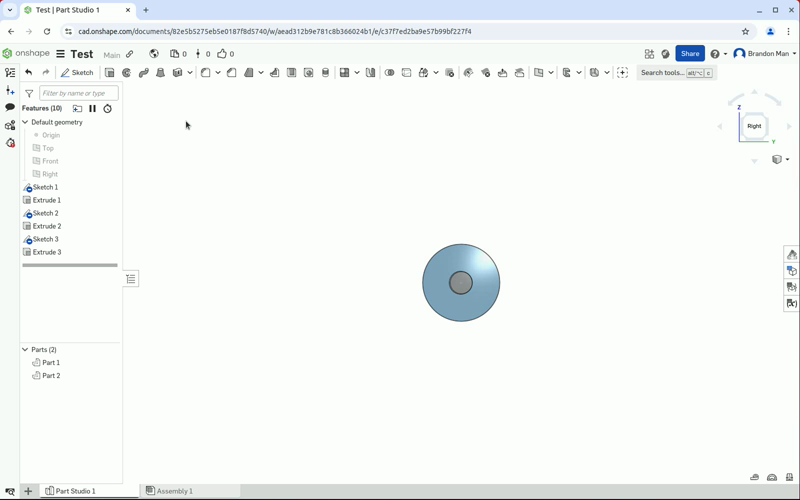
key(right, 2)
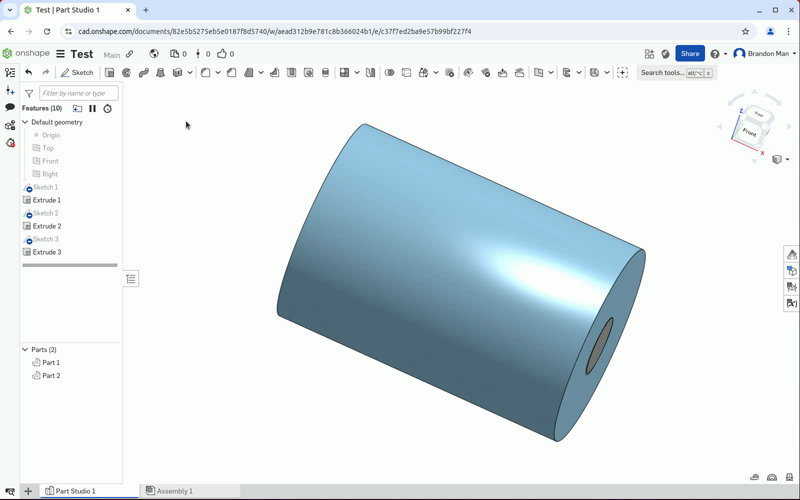
key(down, 2)
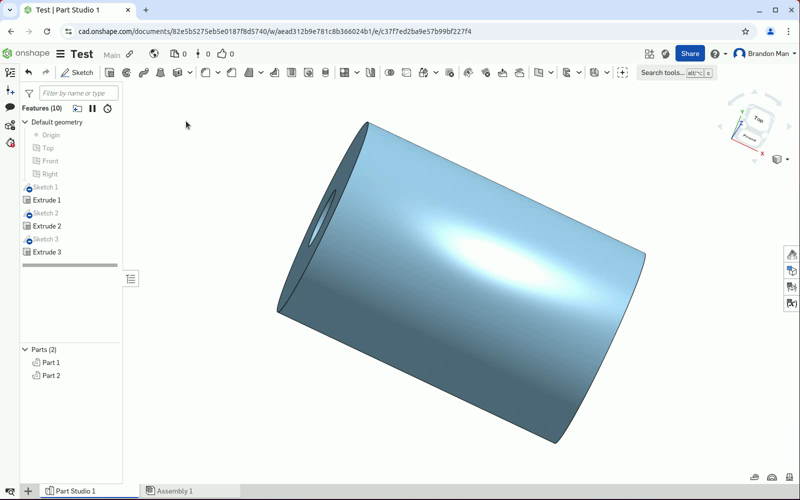
key(up, 2)
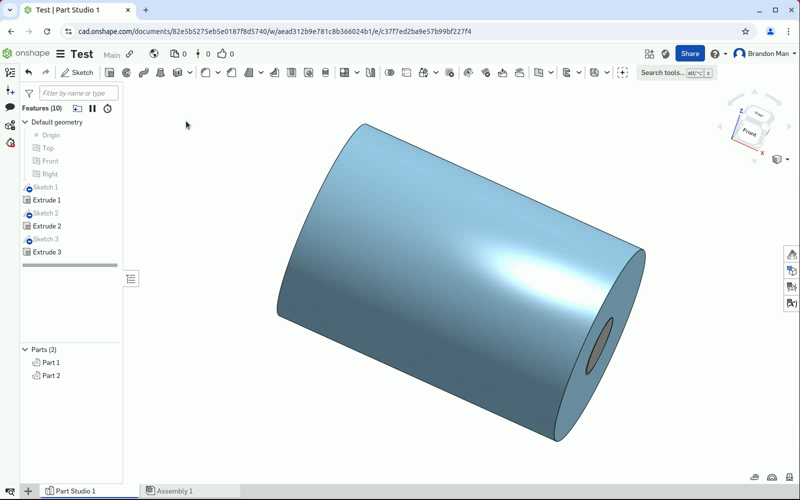
key(left, 2)
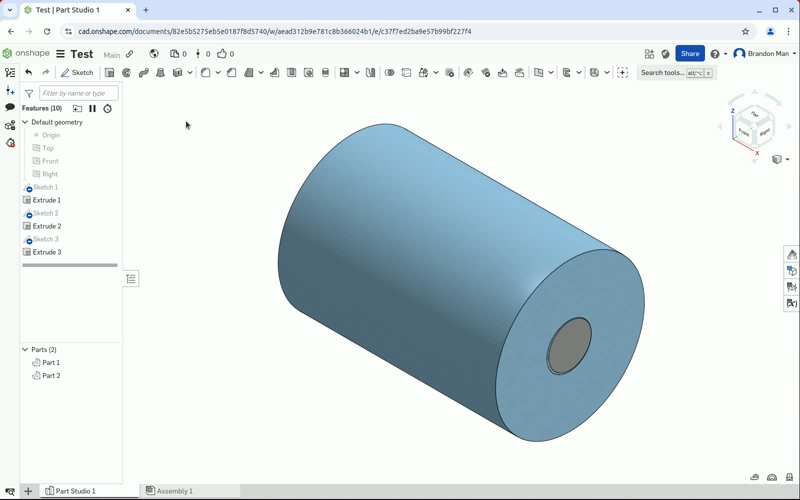
mouse_move(73, 189)
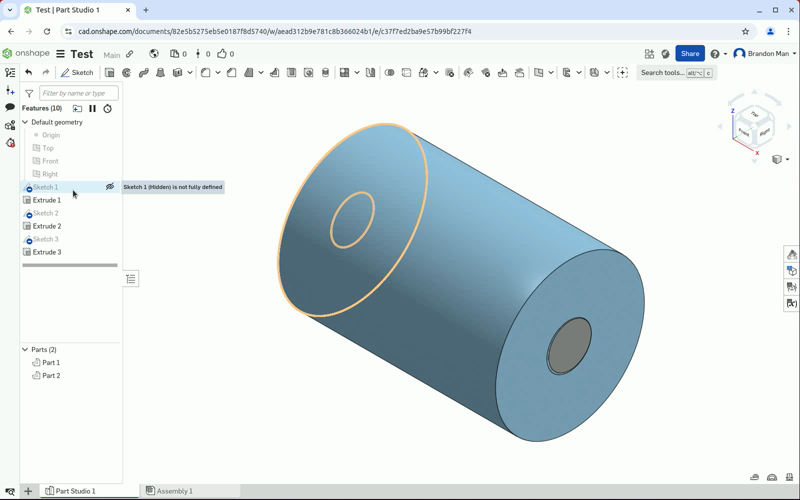
click(73, 189)